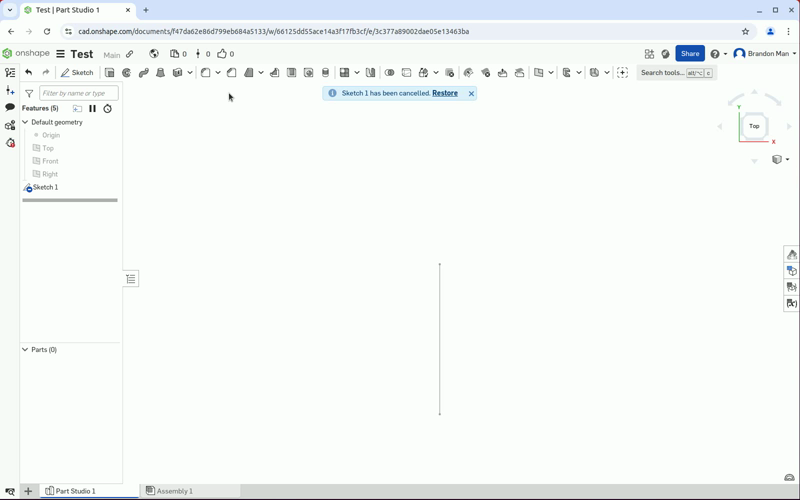
key(shift+h)
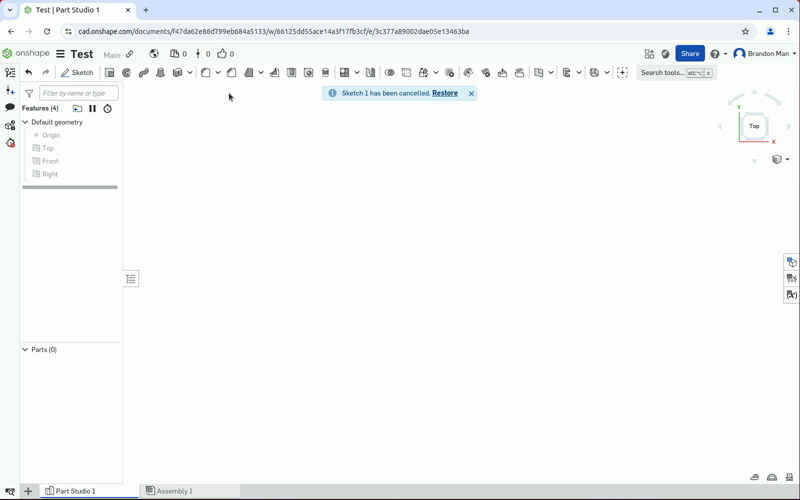
mouse_move(73, 352)
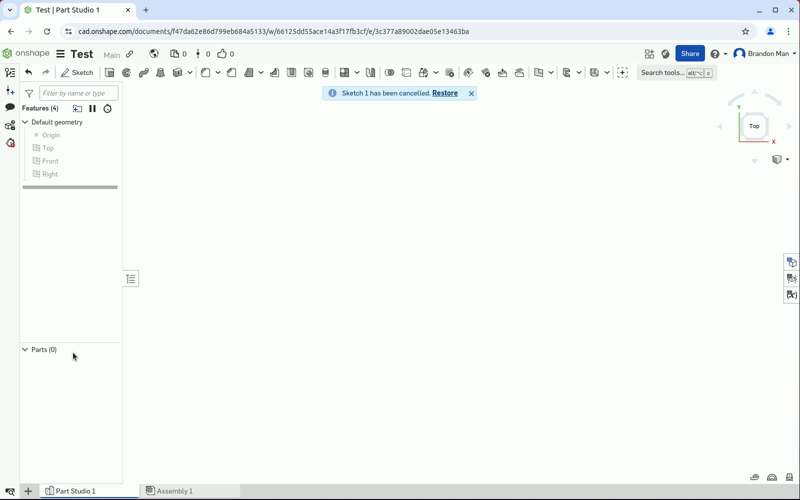
key(y)
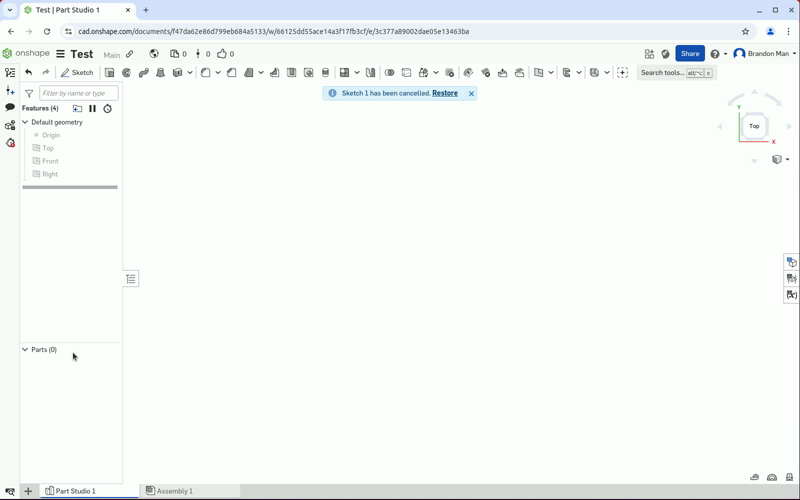
key(shift+p)
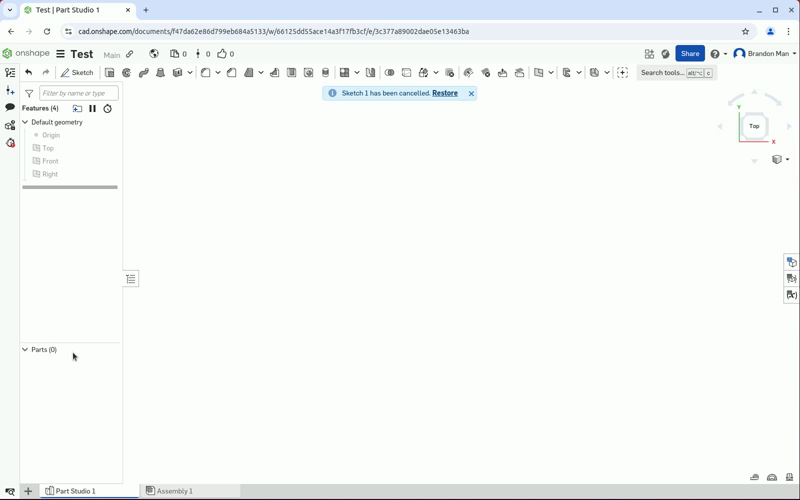
key(space)
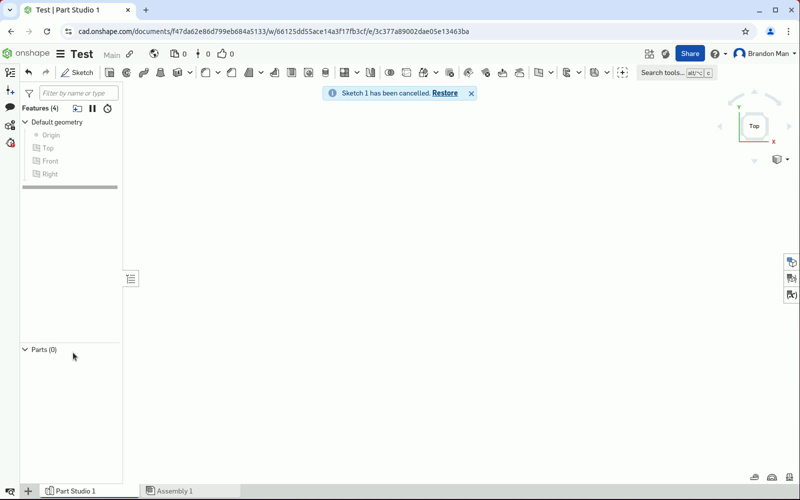
key_down(shift)
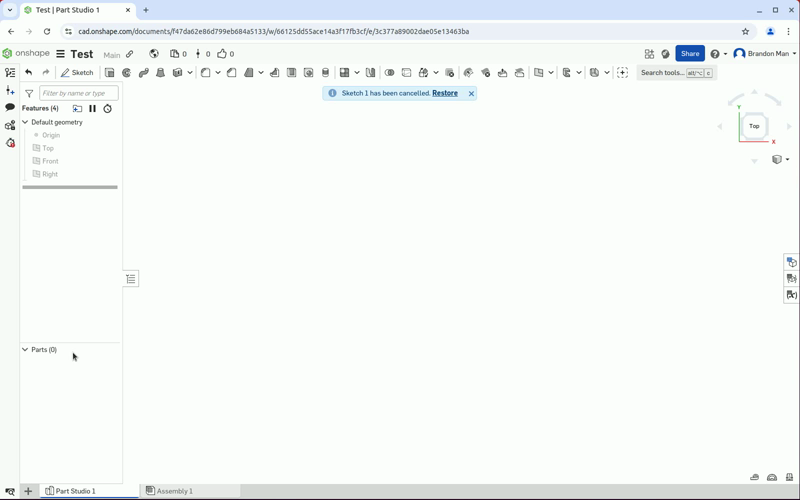
key(up)
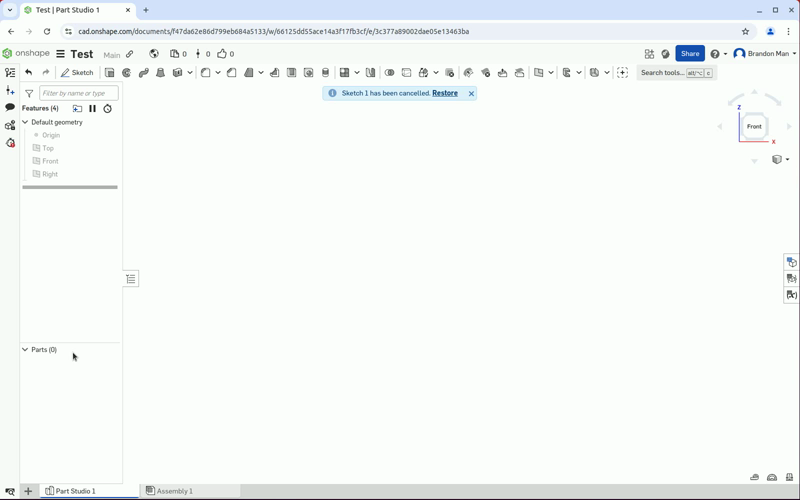
key_up(shift)
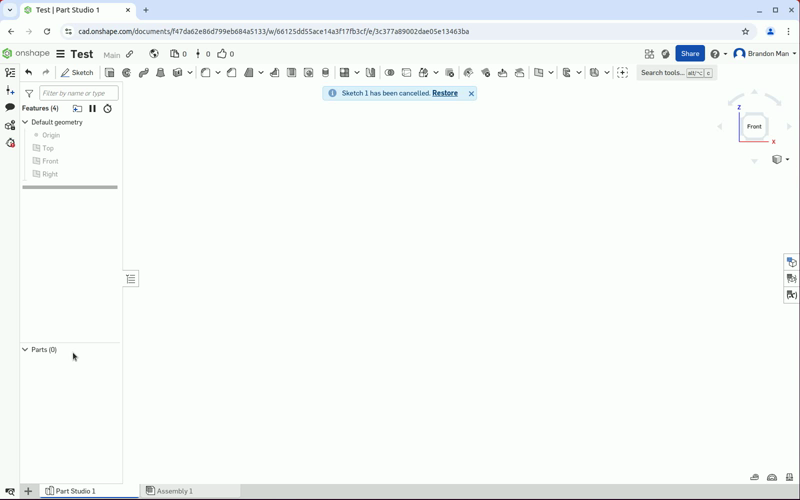
mouse_move(73, 352)
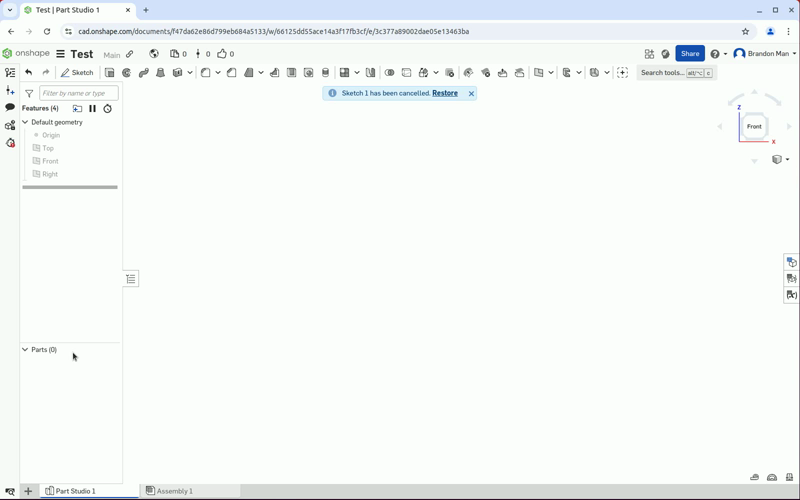
key(shift+y)
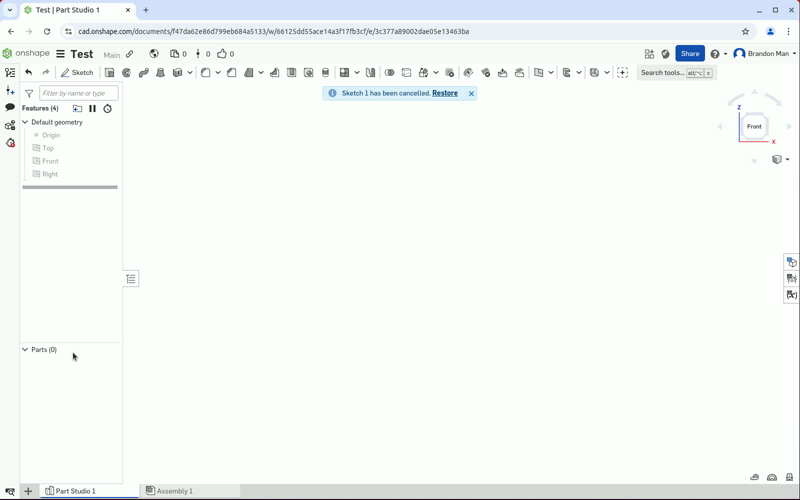
key(shift+s)
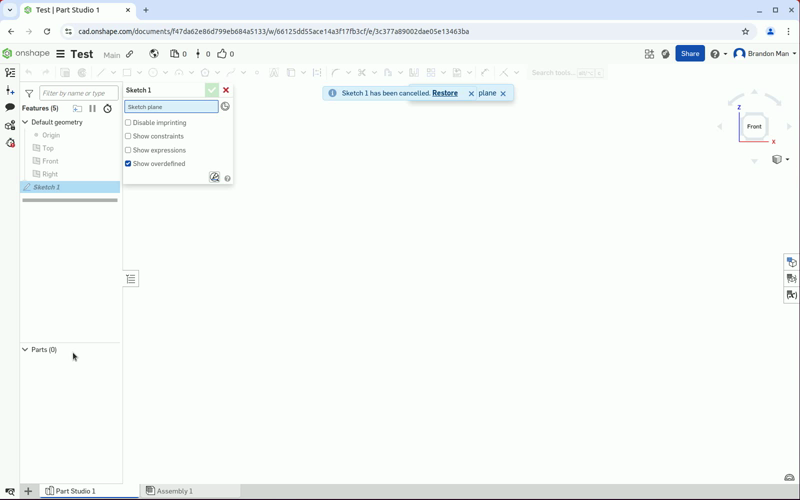
mouse_move(73, 163)
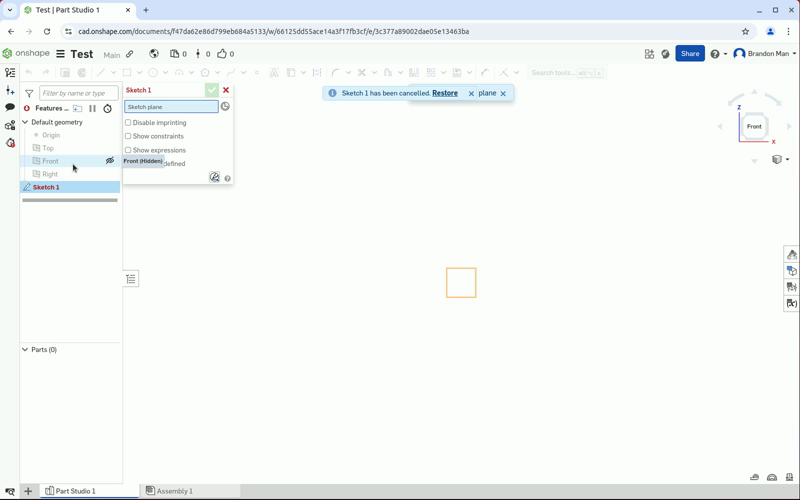
click(73, 163)
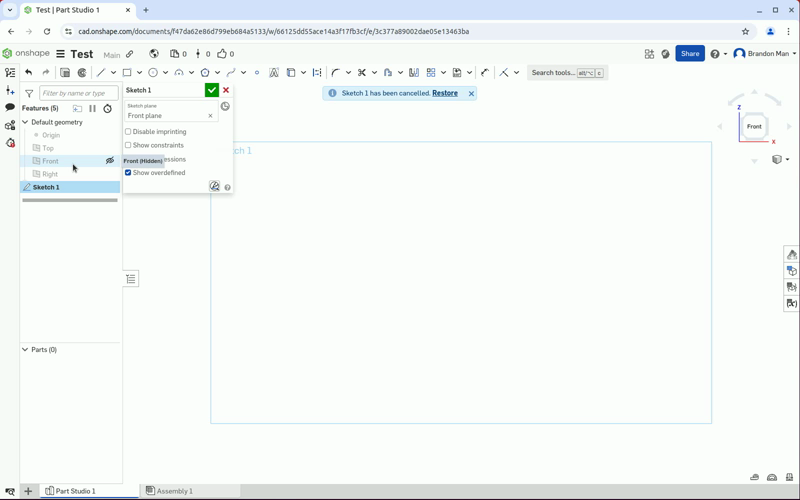
mouse_move(73, 352)
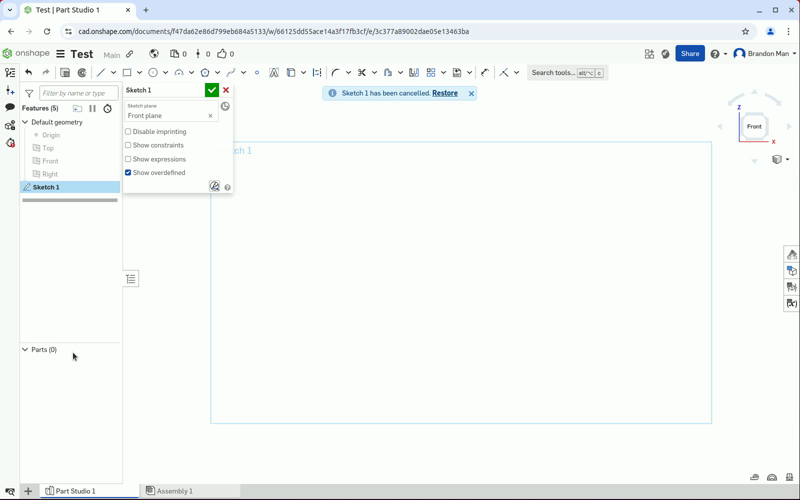
key(y)
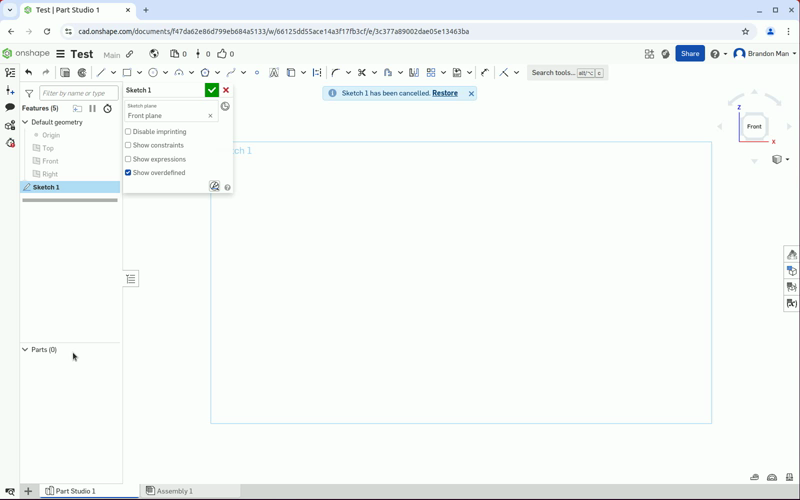
key(c)
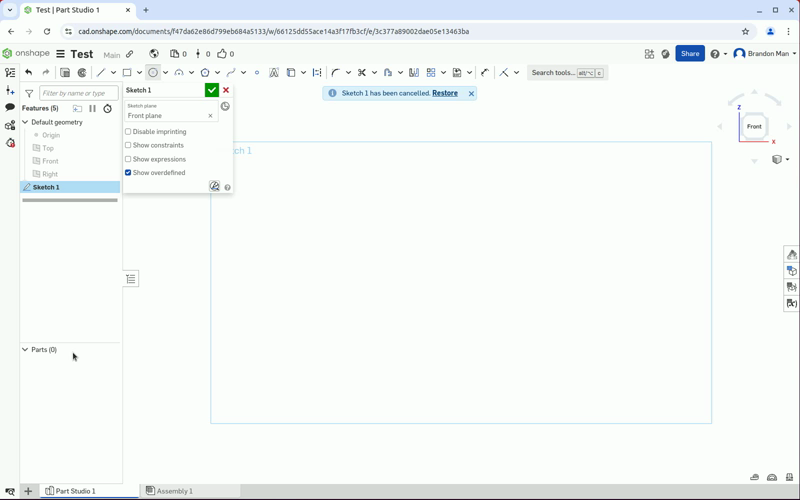
key_down(shift)
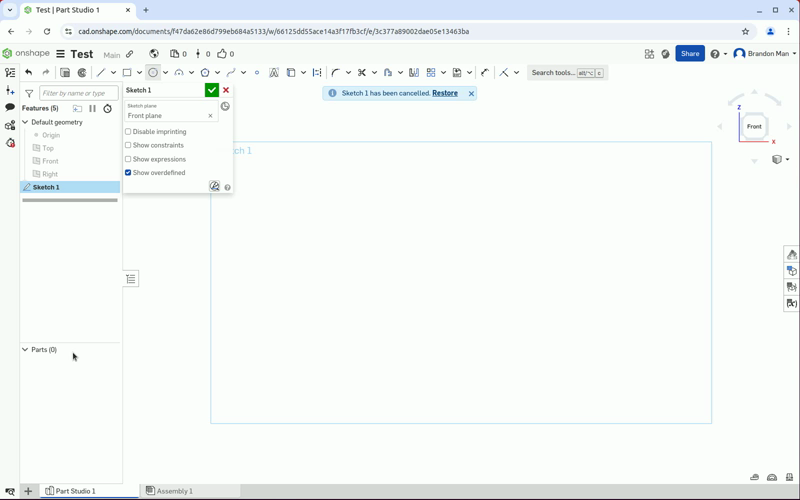
mouse_move(362, 262)
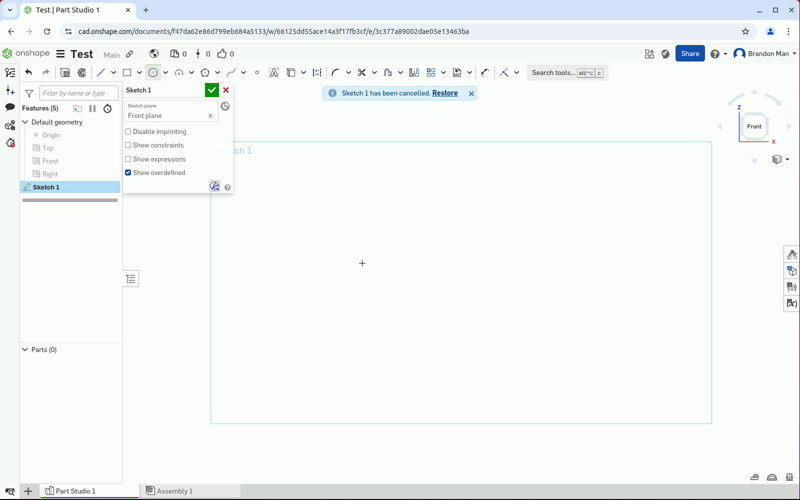
click(362, 262)
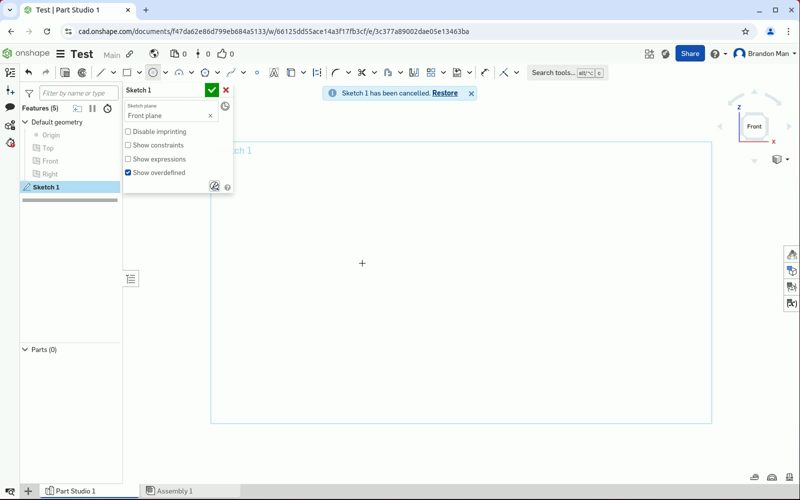
key_up(shift)
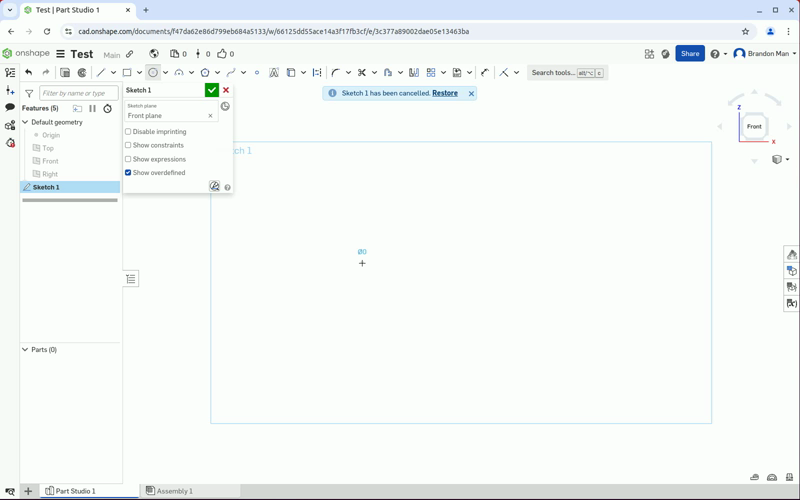
mouse_move(368, 262)
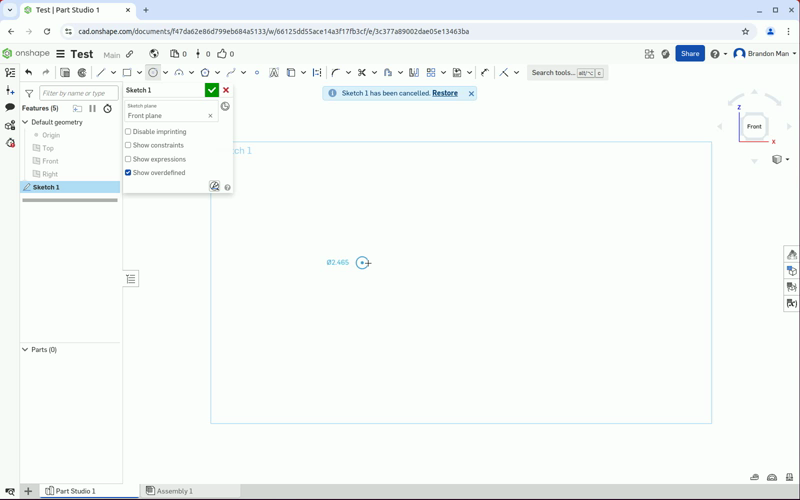
click(368, 262)
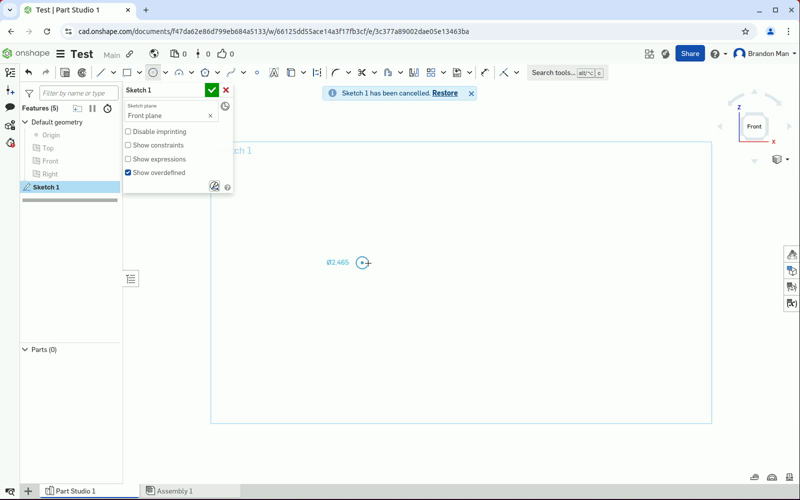
key(esc)
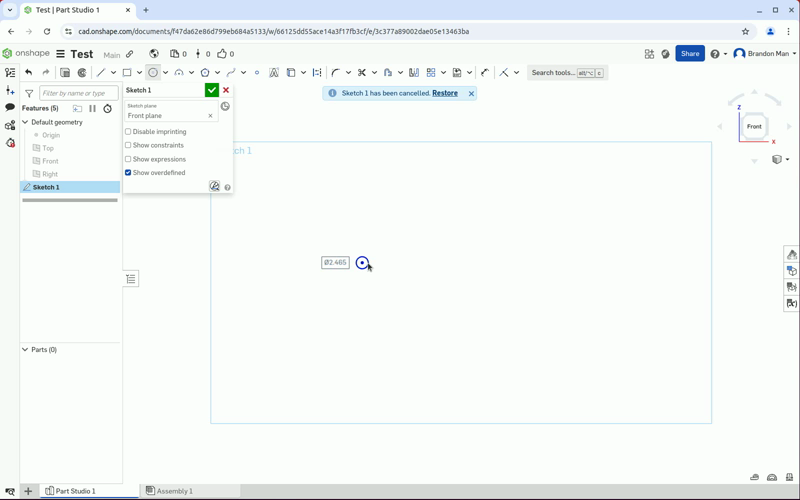
key(c)
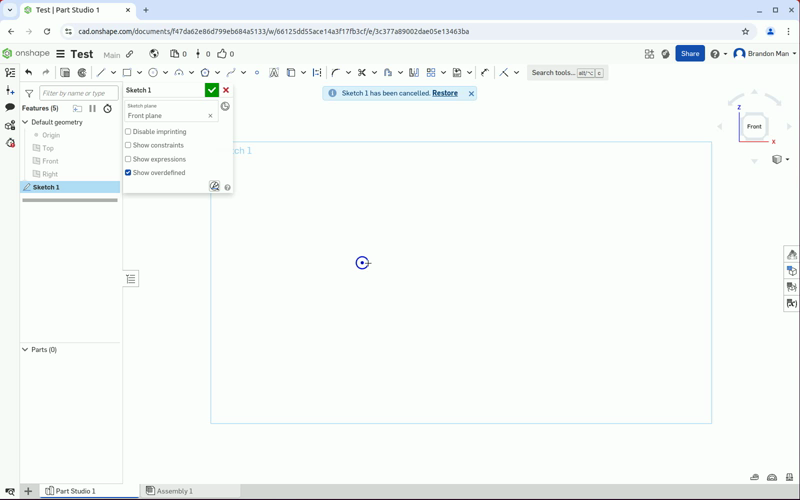
key_down(shift)
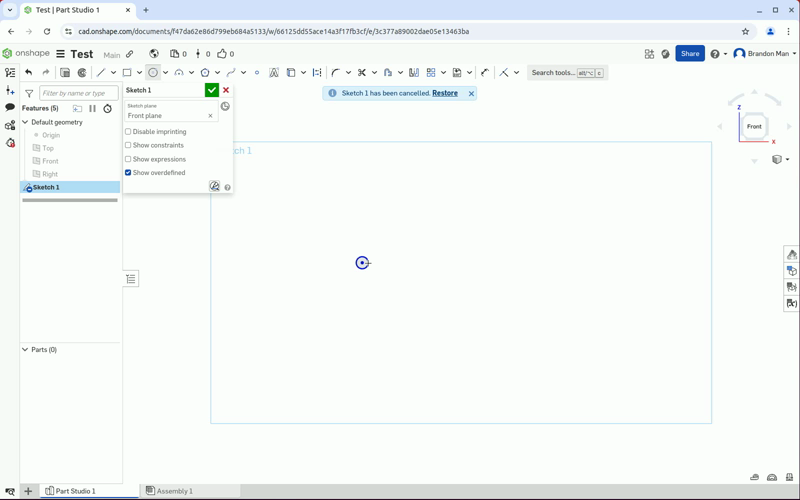
mouse_move(362, 262)
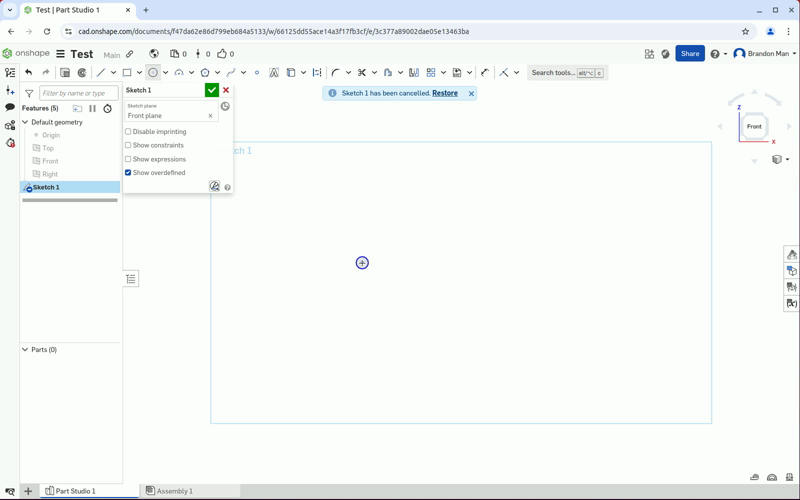
click(362, 262)
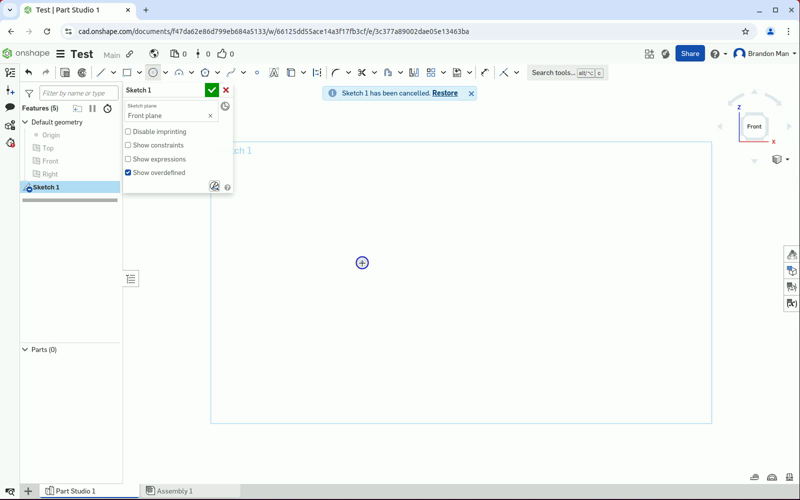
key_up(shift)
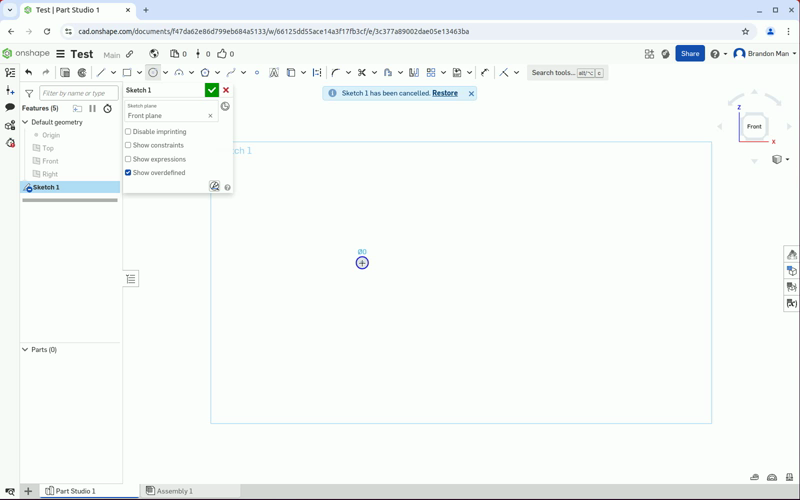
mouse_move(363, 262)
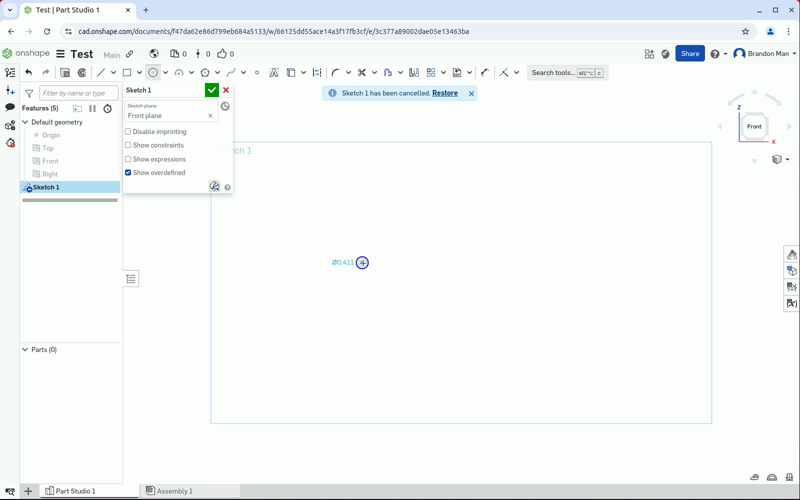
scroll(6)
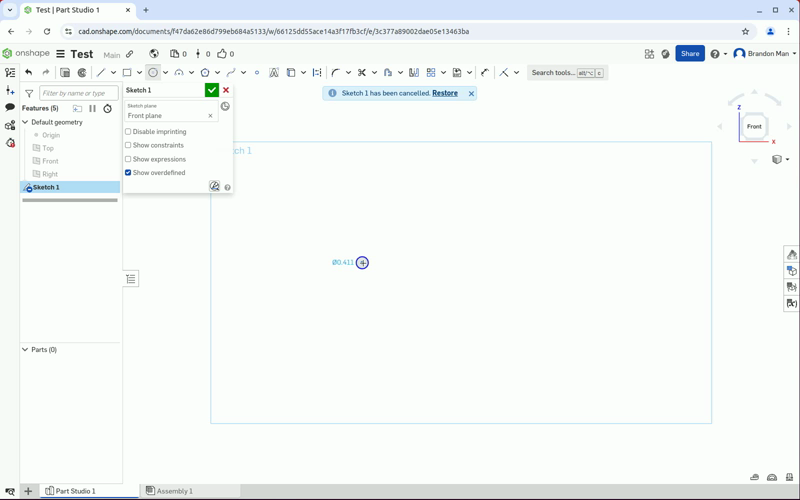
scroll(6)
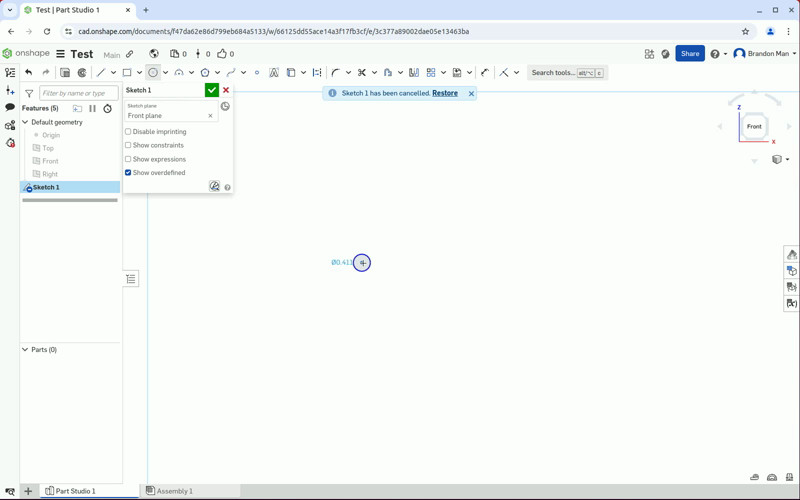
scroll(6)
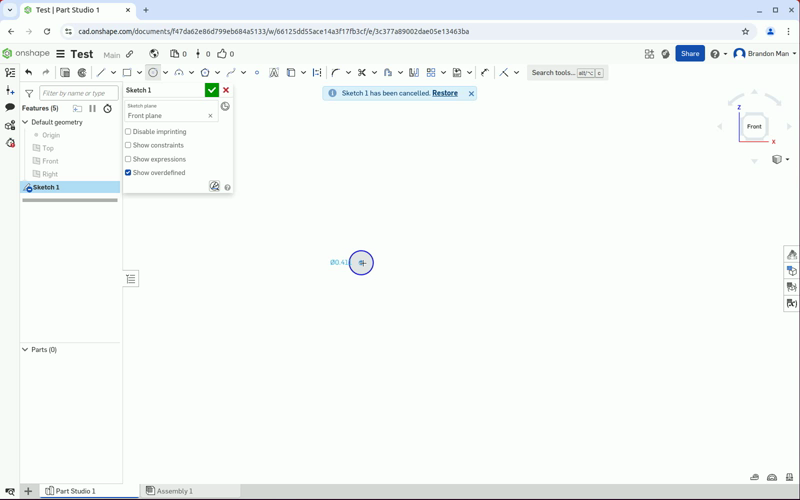
scroll(6)
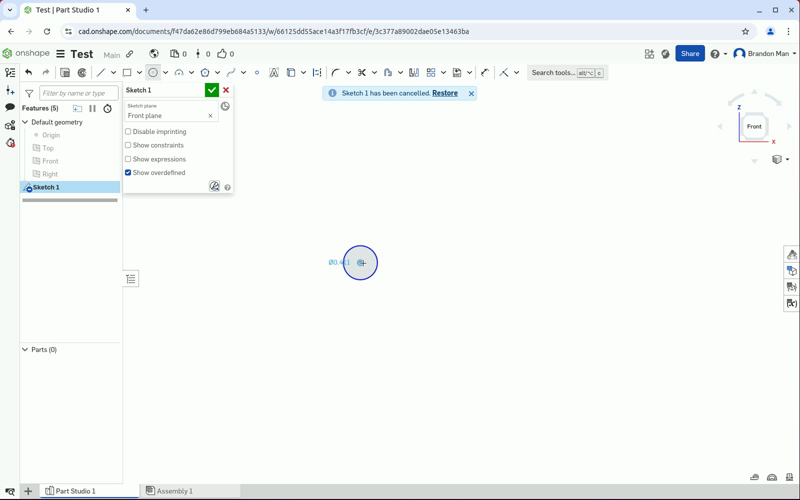
scroll(6)
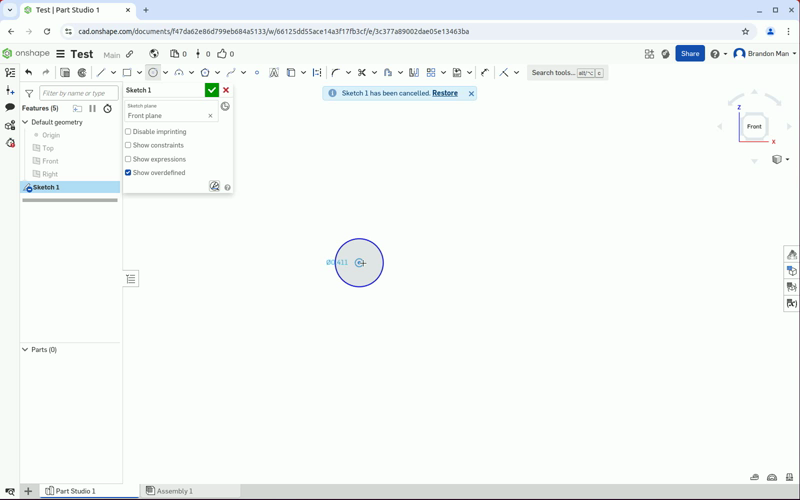
scroll(6)
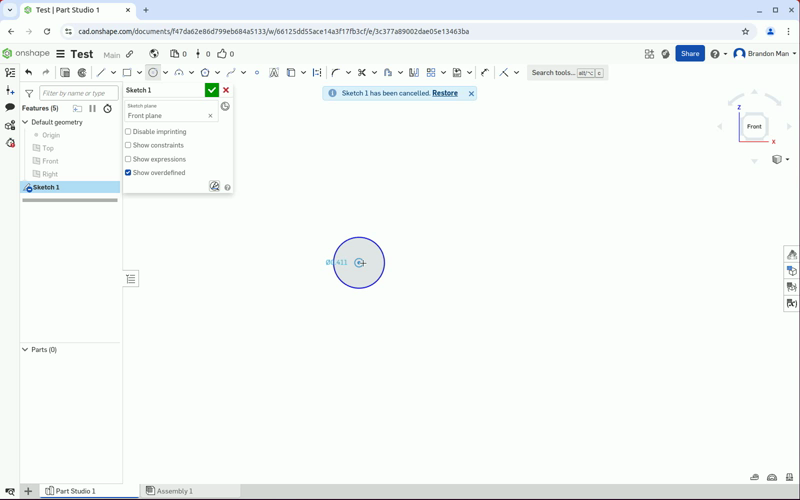
scroll(6)
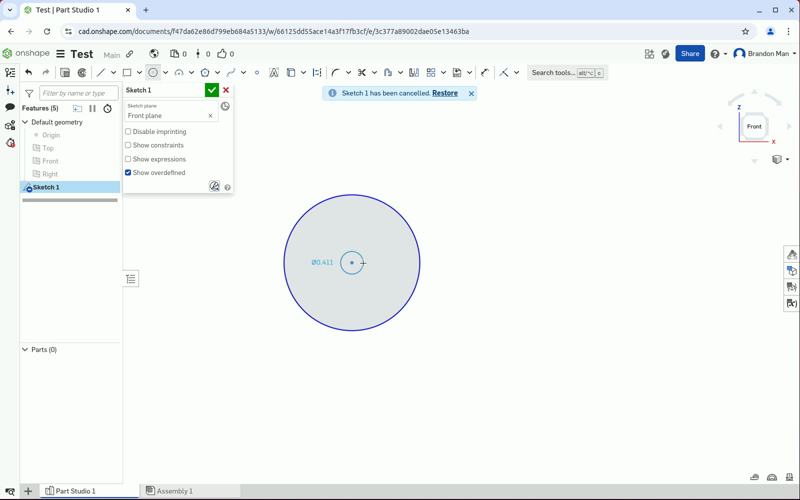
click(363, 262)
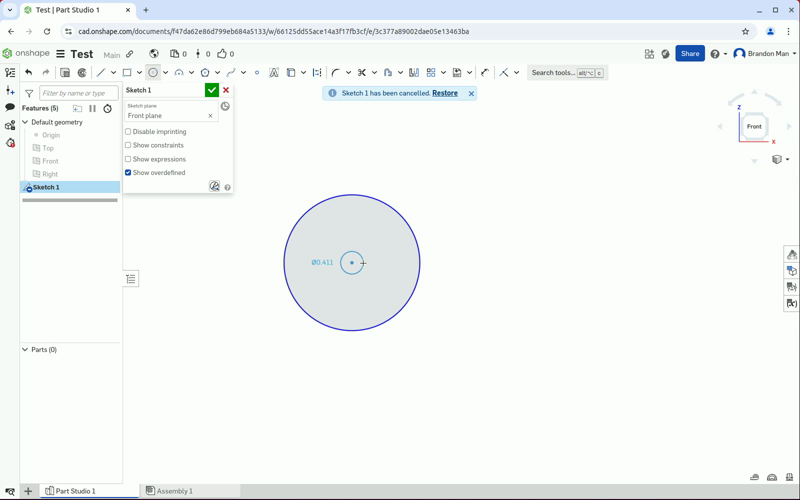
scroll(-6)
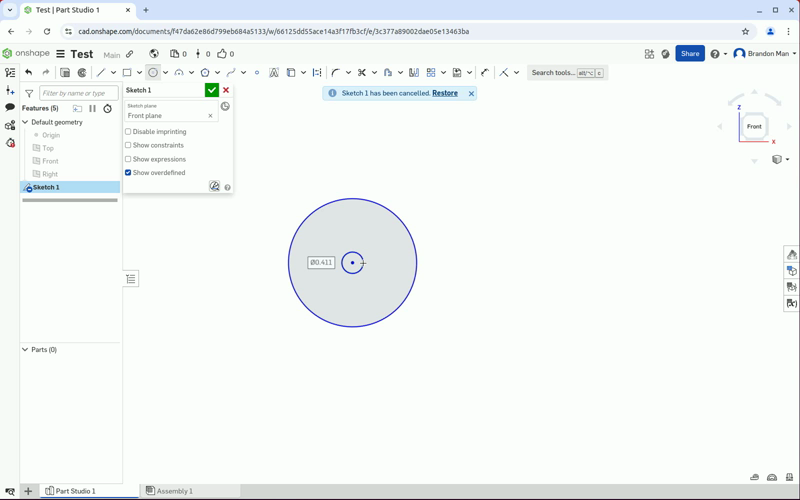
scroll(-6)
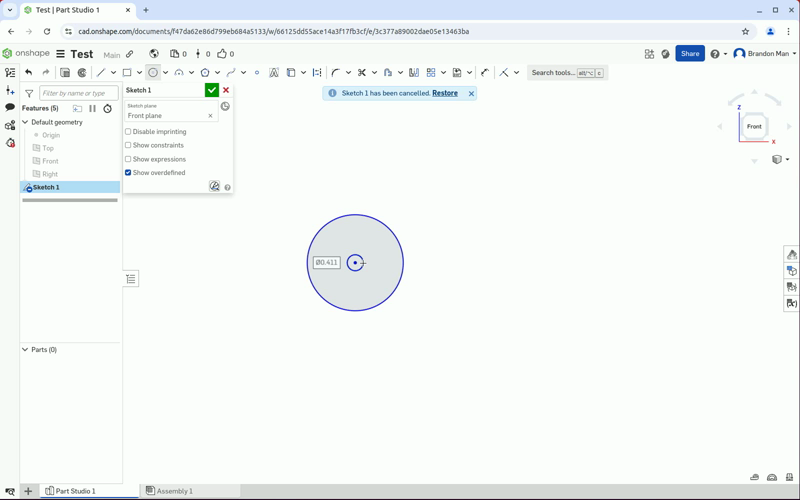
scroll(-6)
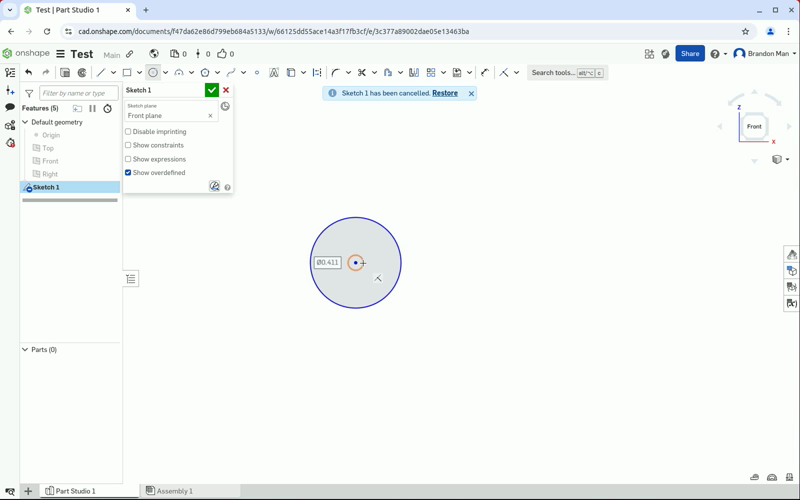
scroll(-6)
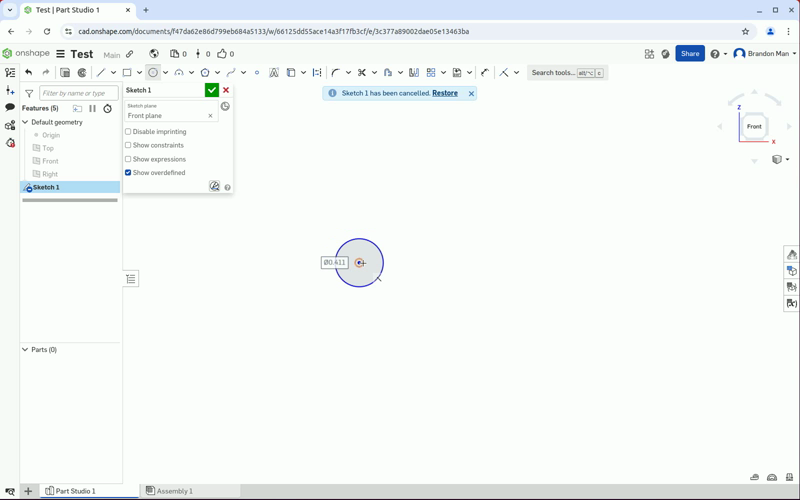
scroll(-6)
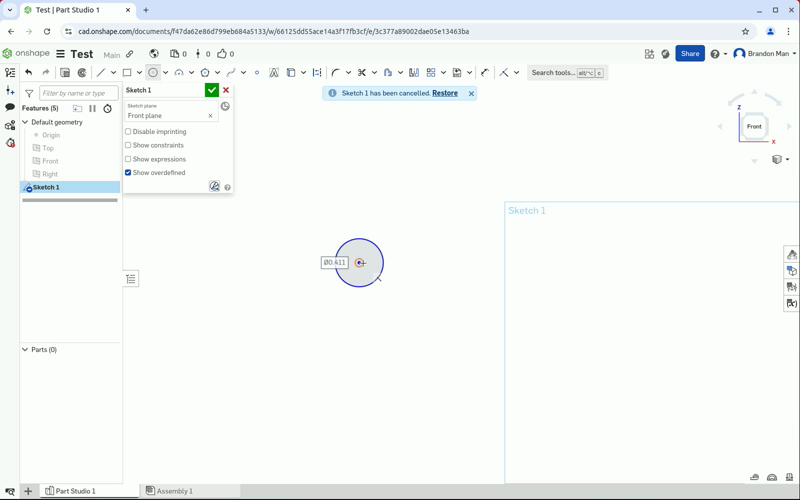
scroll(-6)
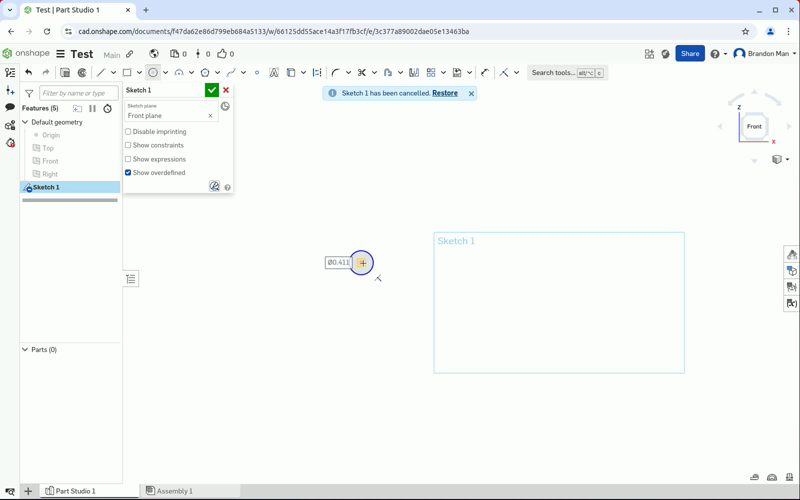
scroll(-6)
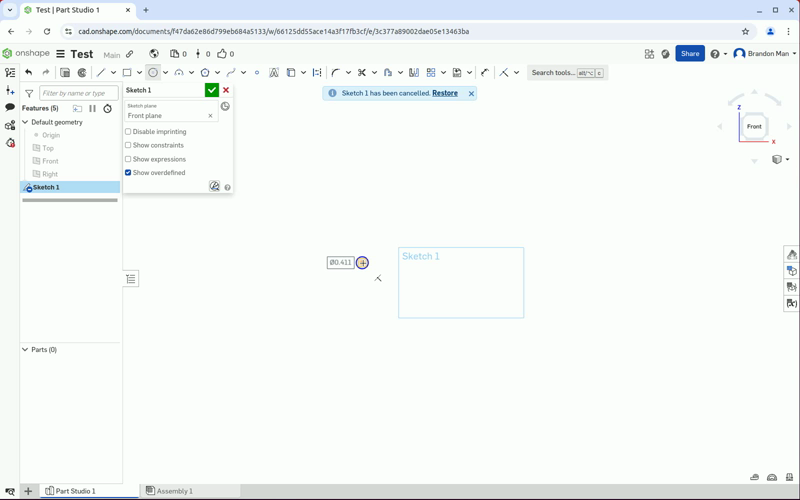
key(esc)
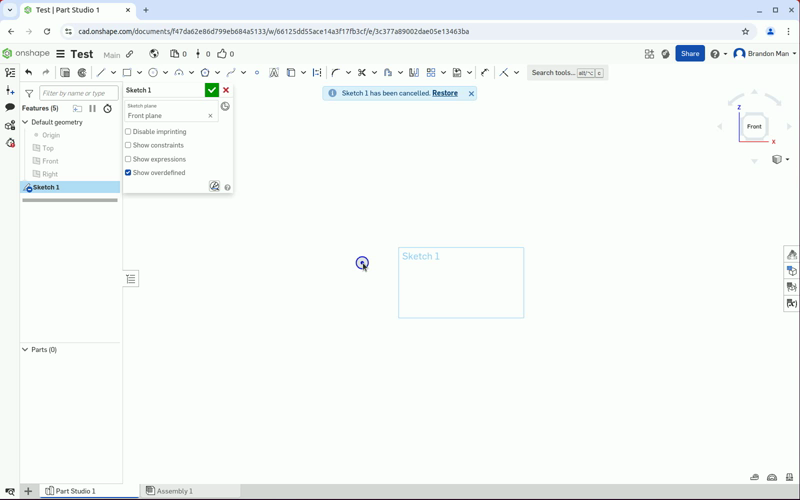
mouse_move(364, 257)
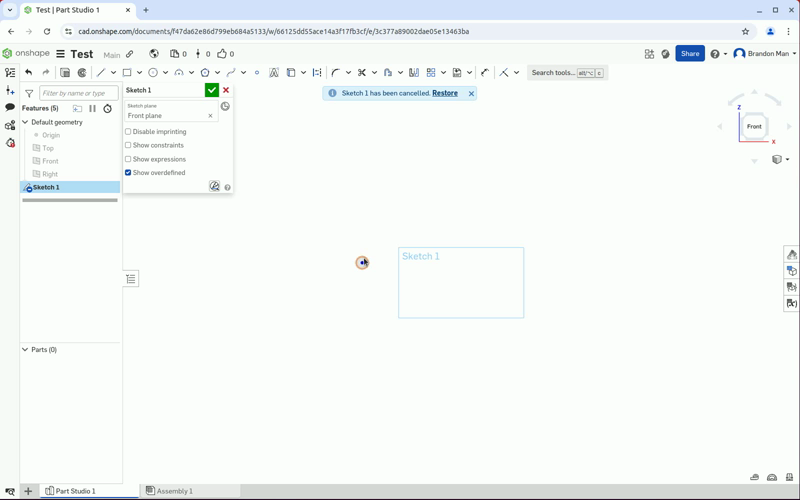
scroll(6)
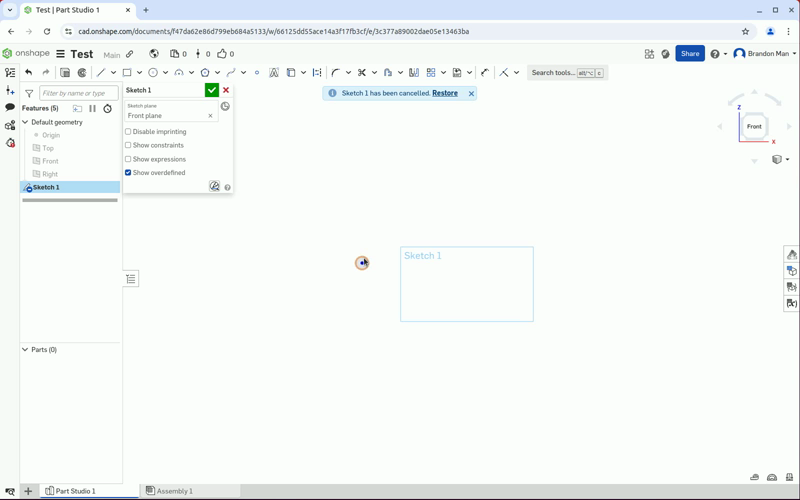
scroll(6)
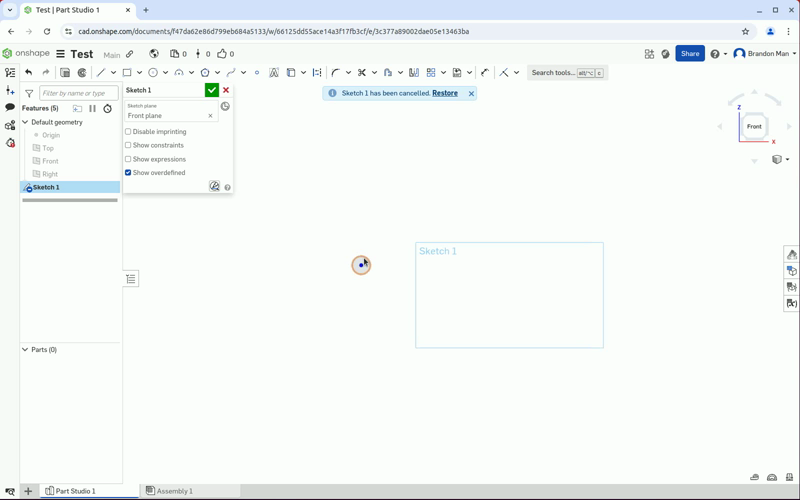
scroll(6)
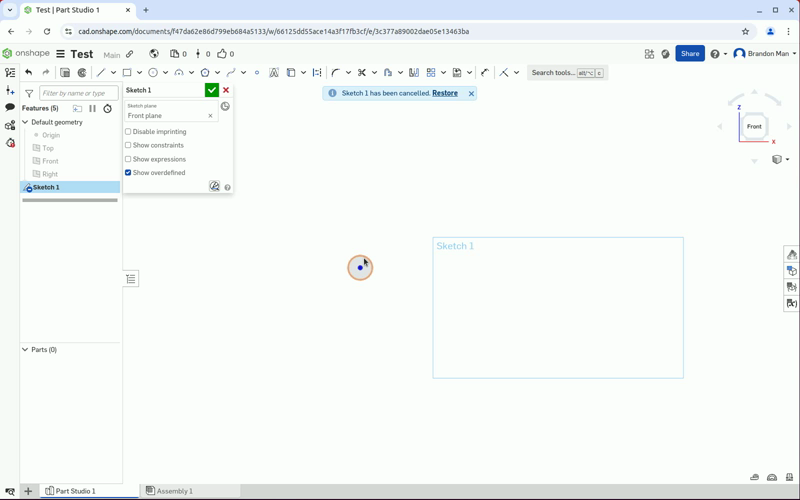
scroll(6)
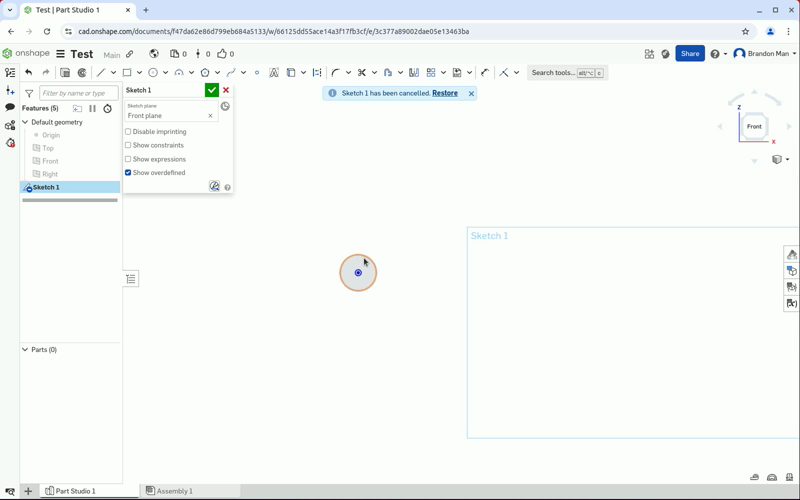
scroll(6)
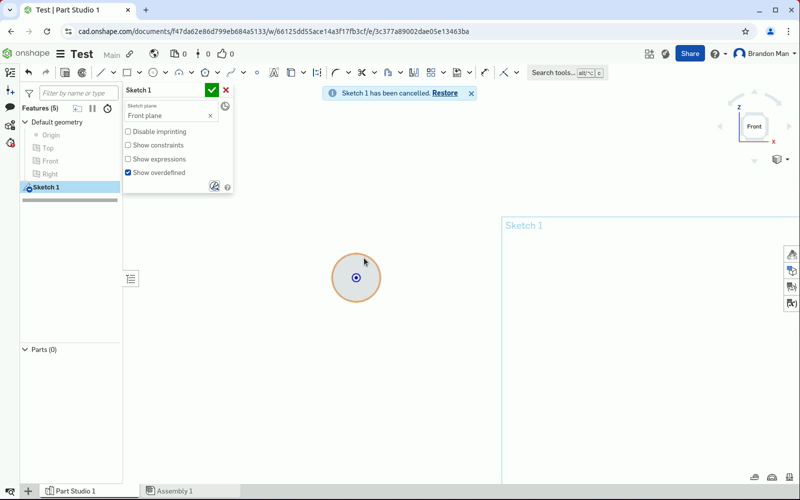
scroll(6)
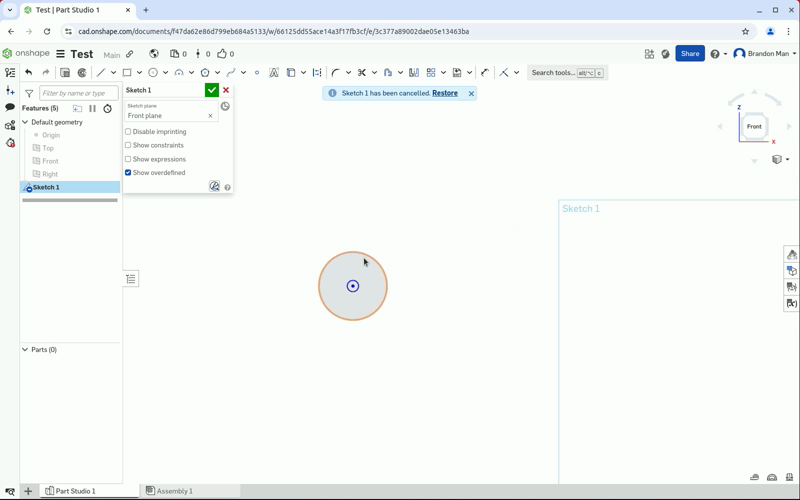
scroll(6)
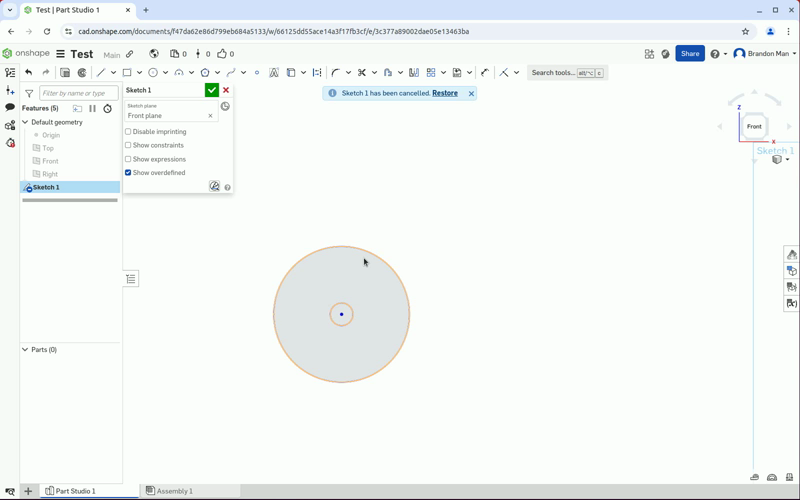
click(364, 257)
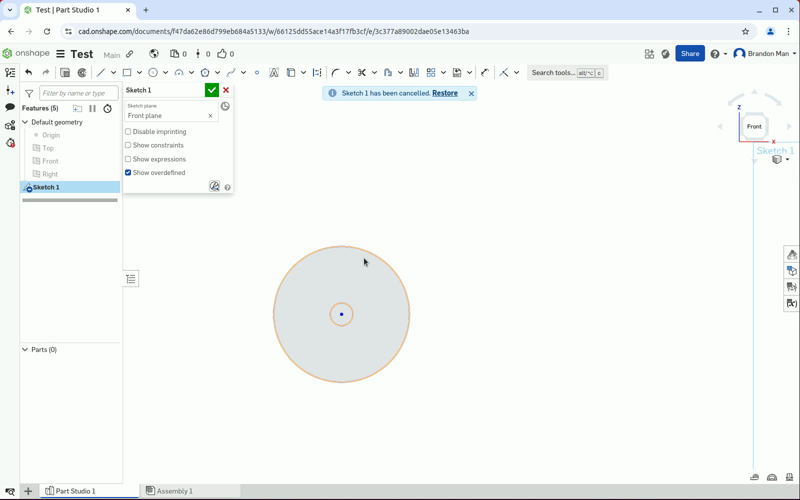
scroll(-6)
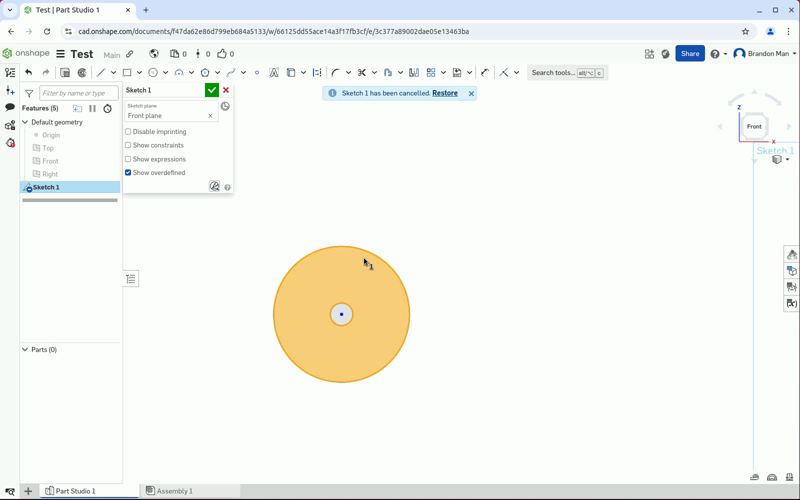
scroll(-6)
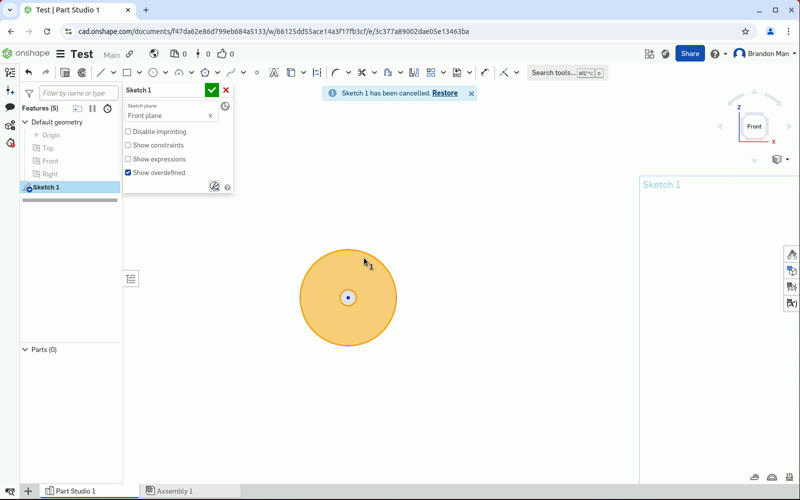
scroll(-6)
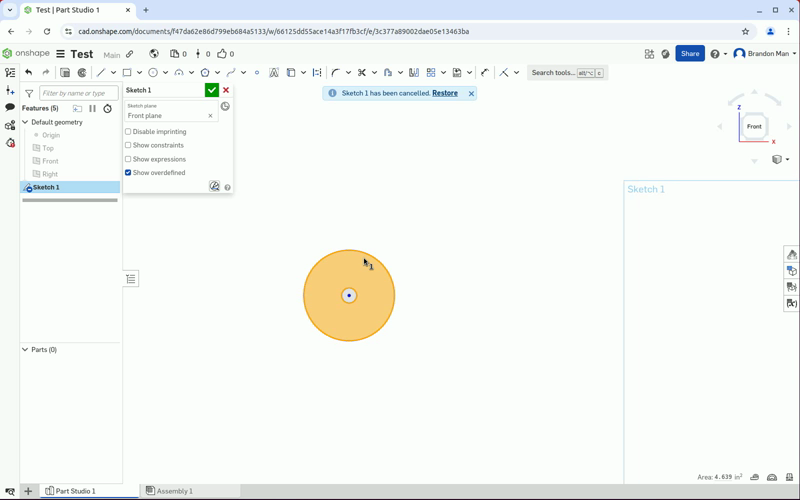
scroll(-6)
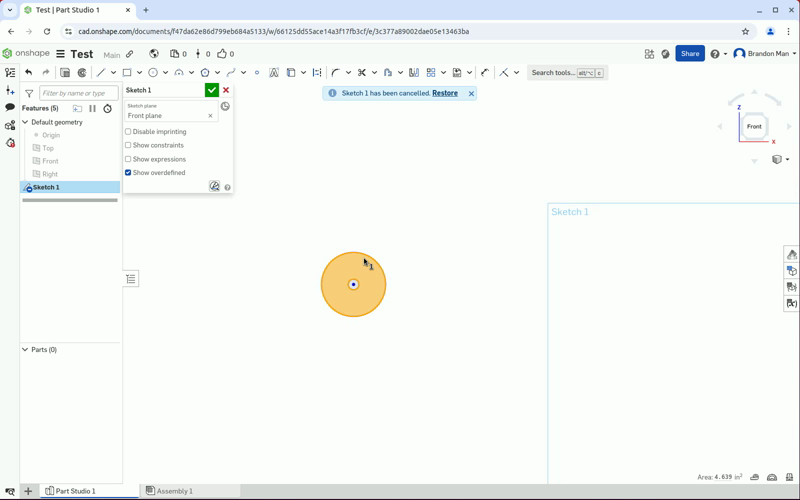
scroll(-6)
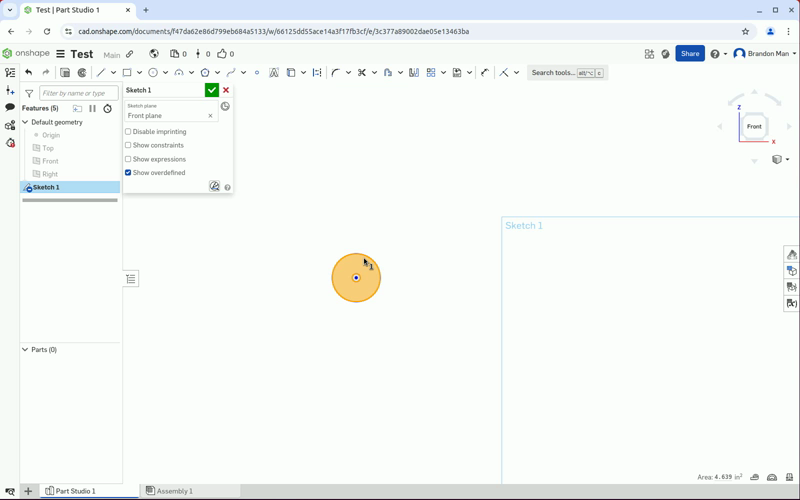
scroll(-6)
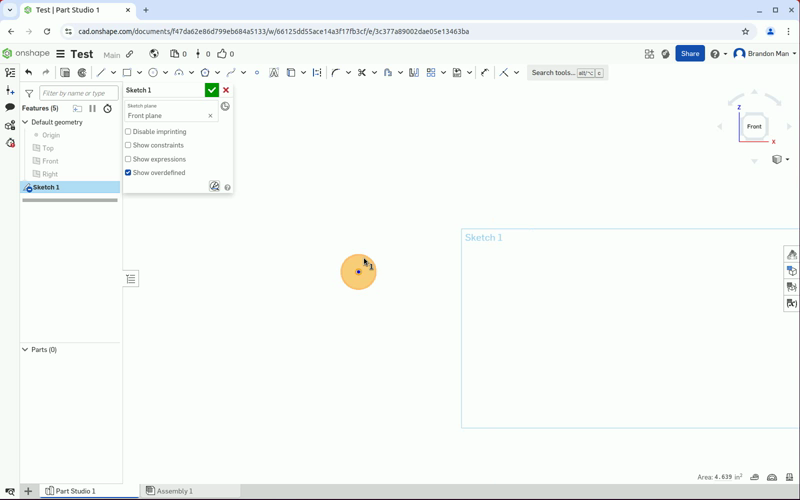
scroll(-6)
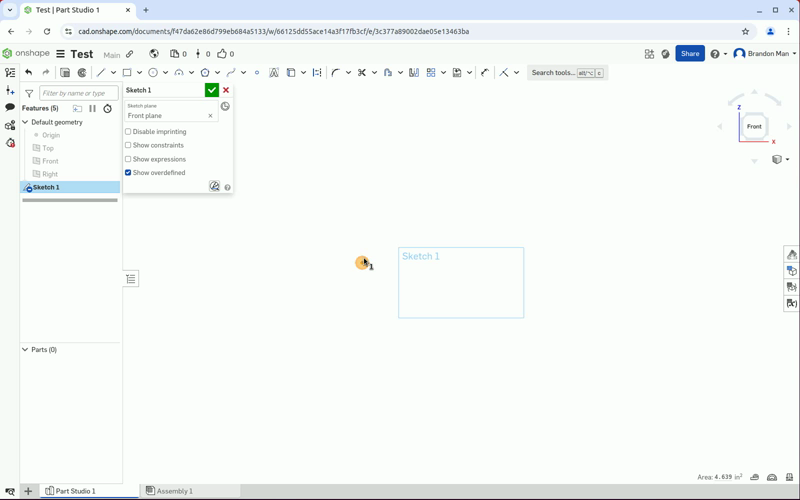
mouse_move(73, 352)
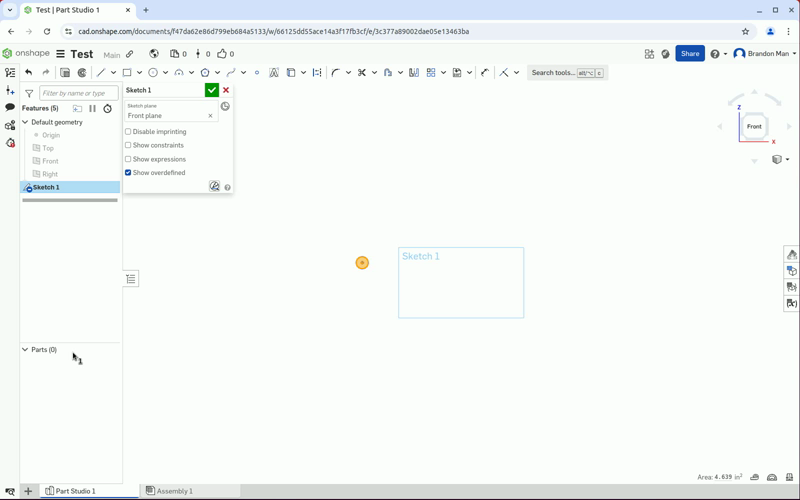
key(shift+y)
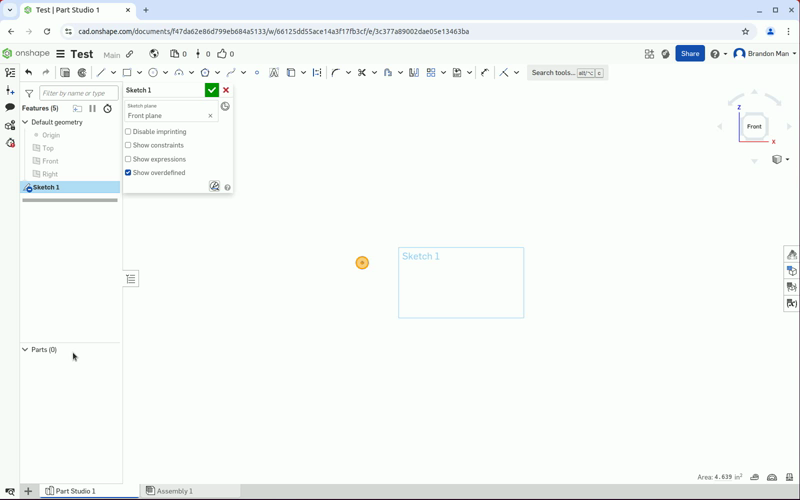
key(shift+e)
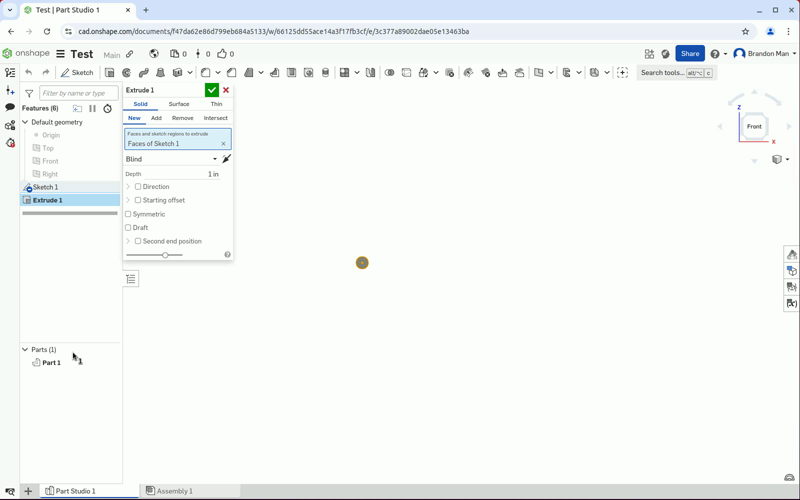
mouse_move(143, 106)
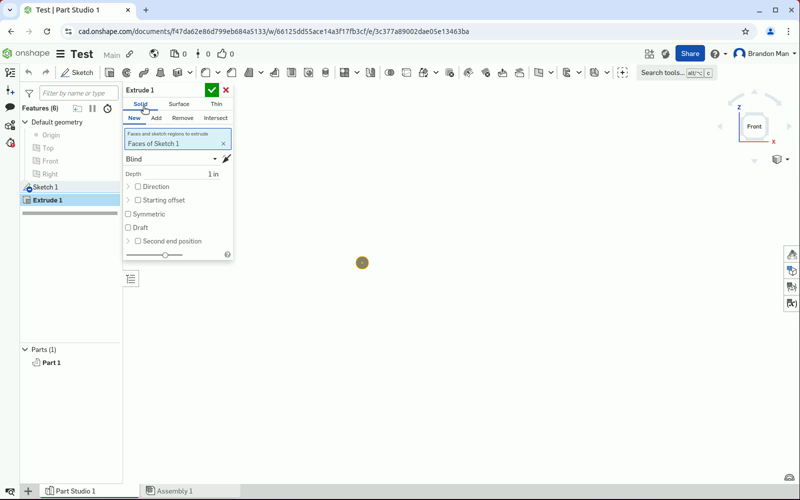
click(143, 106)
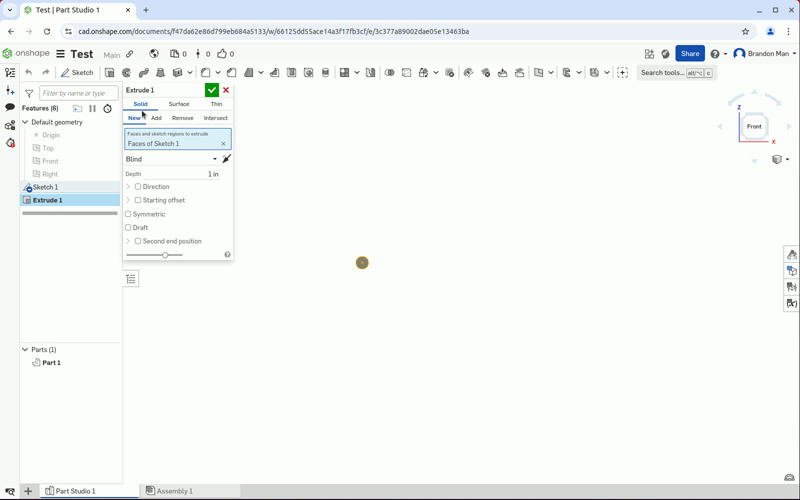
mouse_move(137, 120)
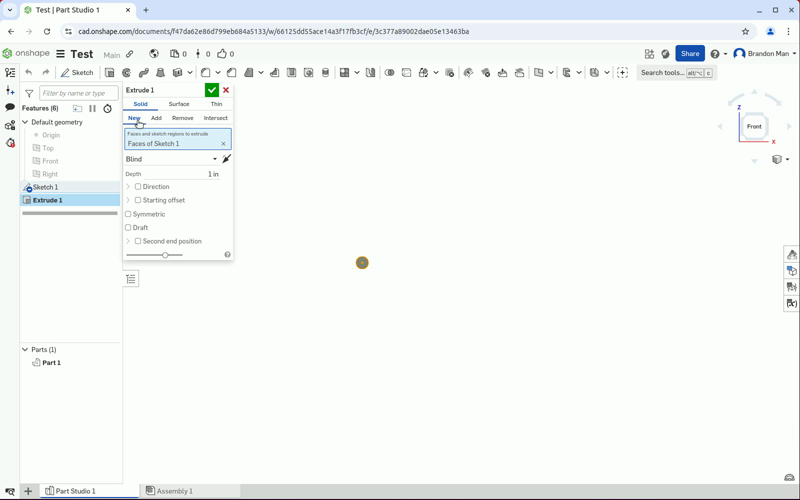
click(137, 120)
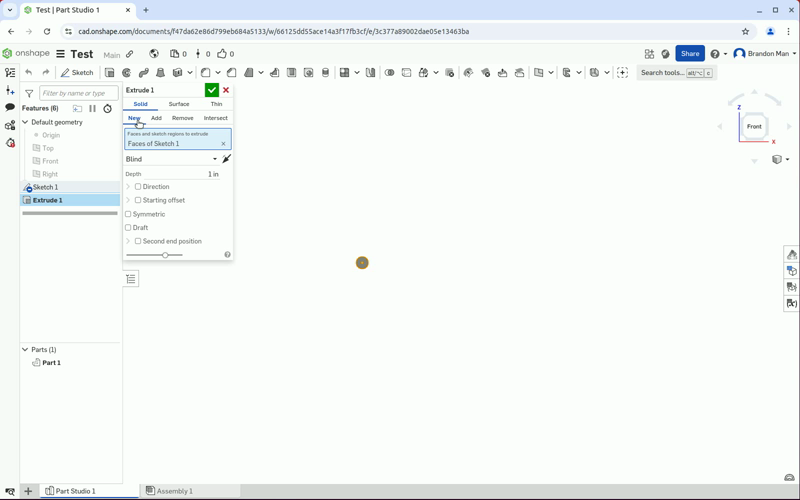
key(tab, 4)
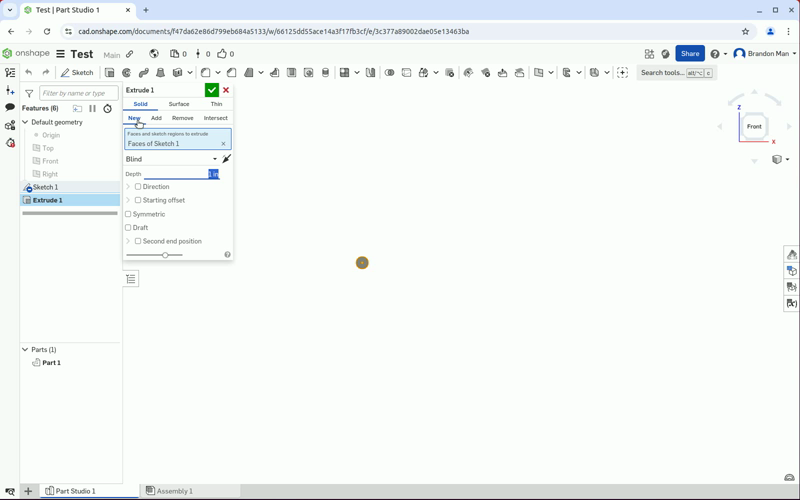
text(-0.241)
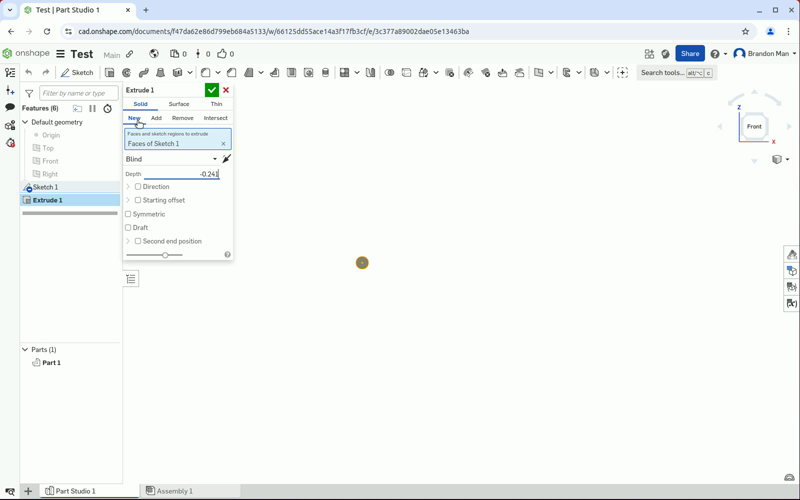
key(enter)
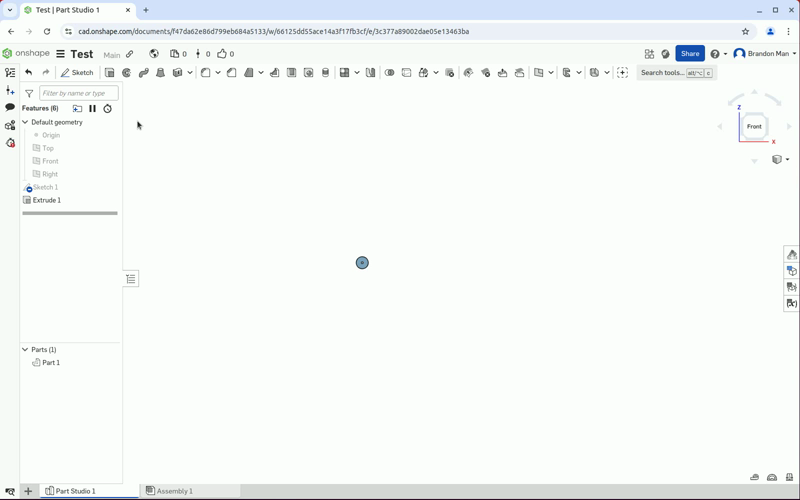
key(shift+h)
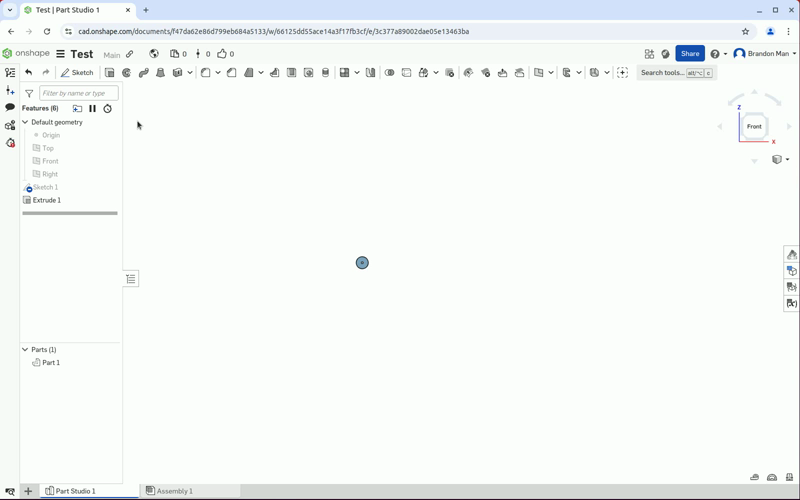
key(shift+h)
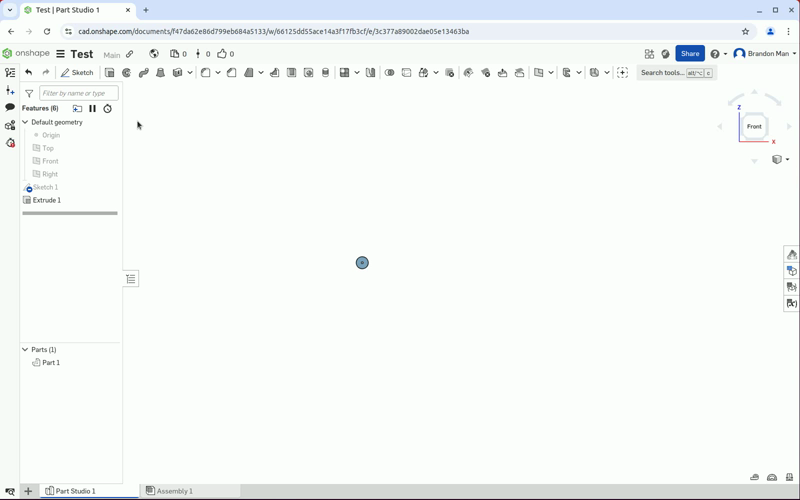
mouse_move(73, 189)
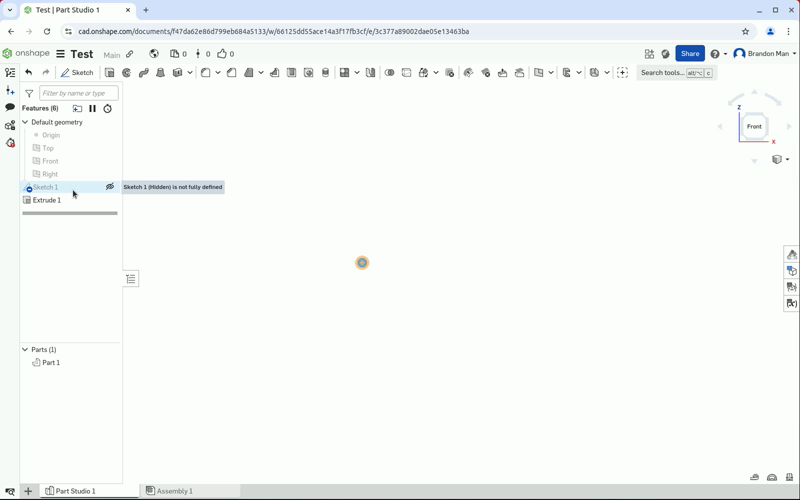
click(73, 189)
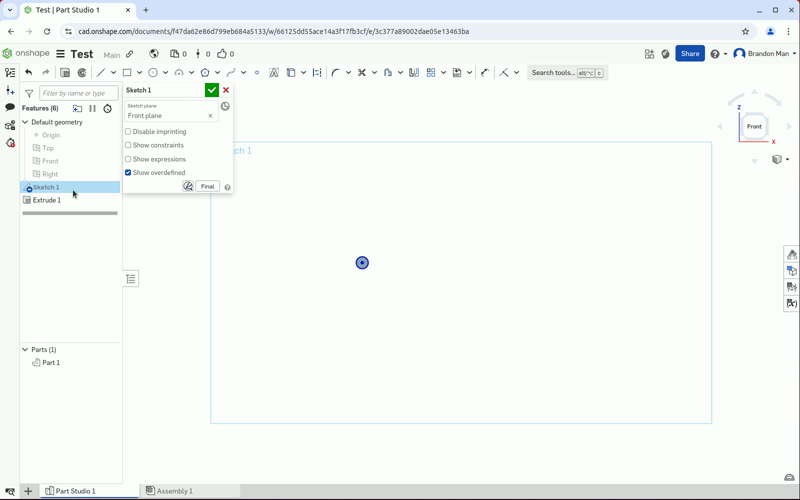
mouse_move(229, 92)
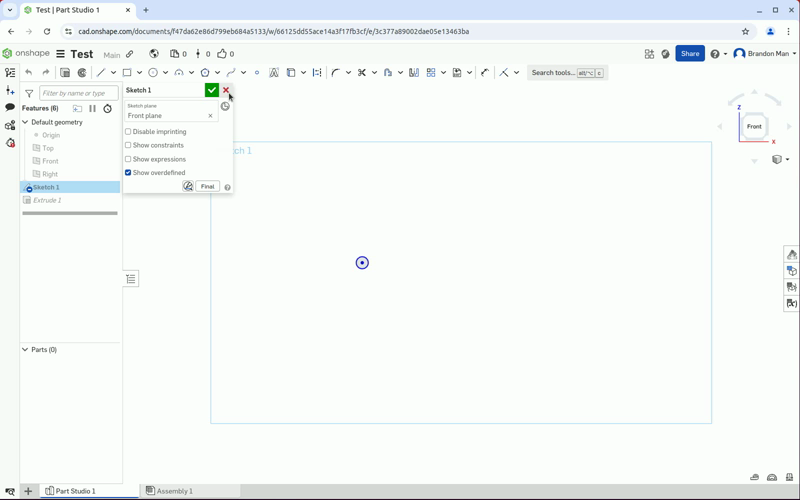
click(229, 92)
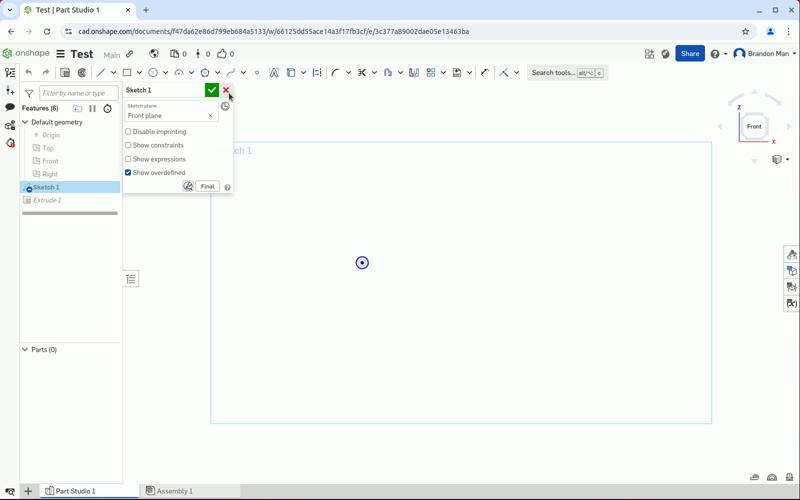
key(shift+s)
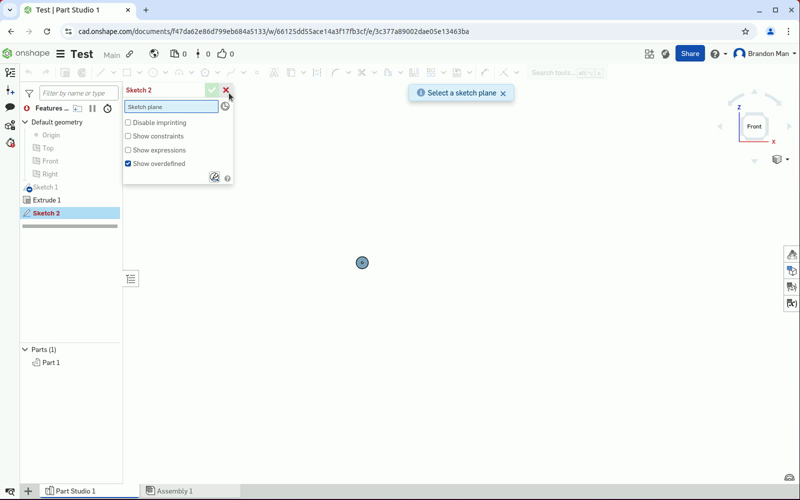
mouse_move(73, 163)
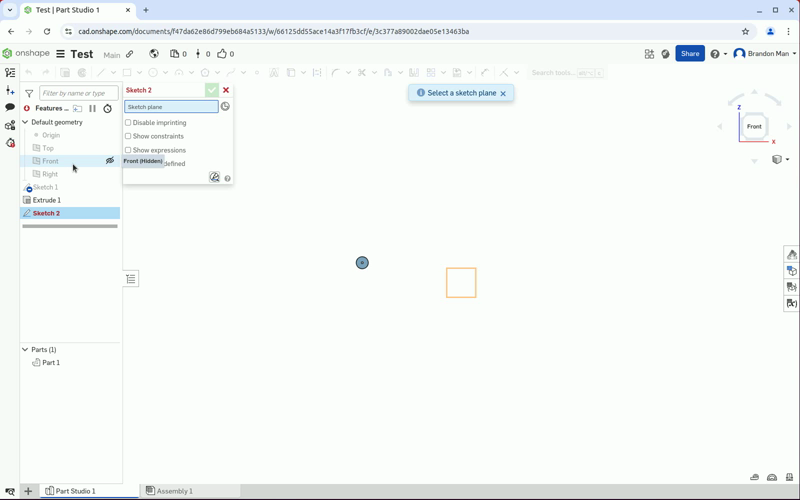
click(73, 163)
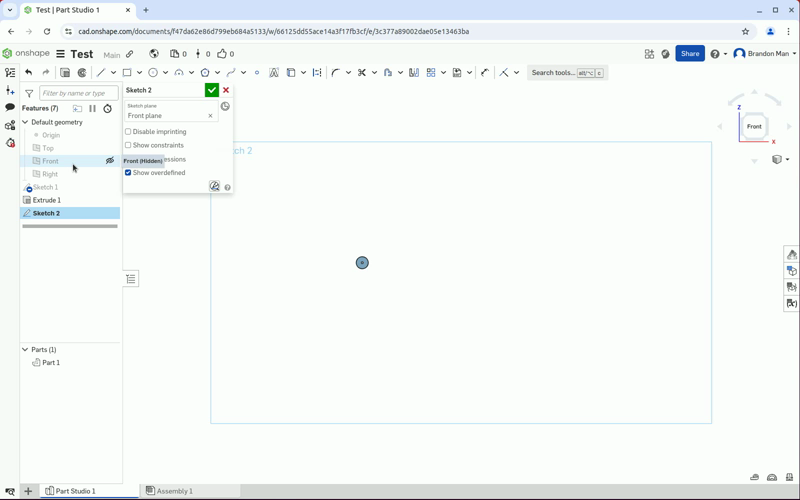
mouse_move(73, 352)
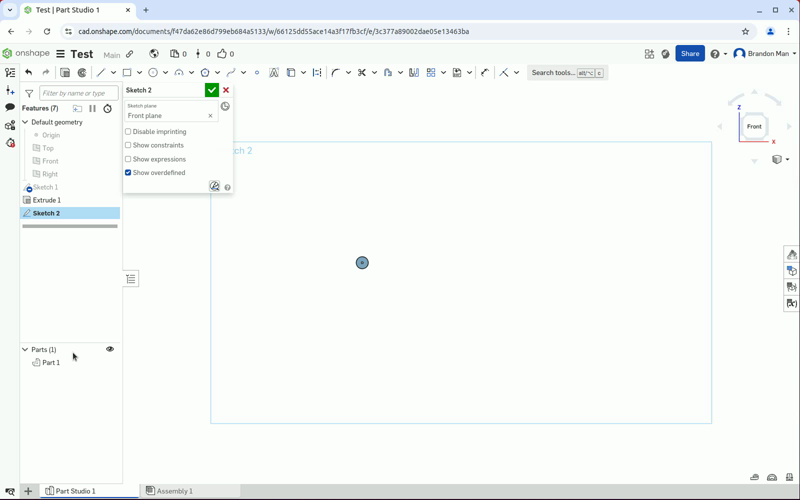
key(y)
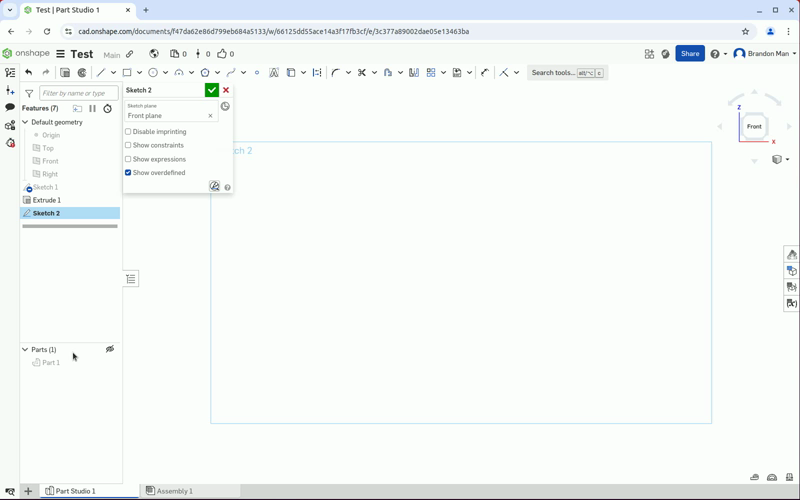
key(c)
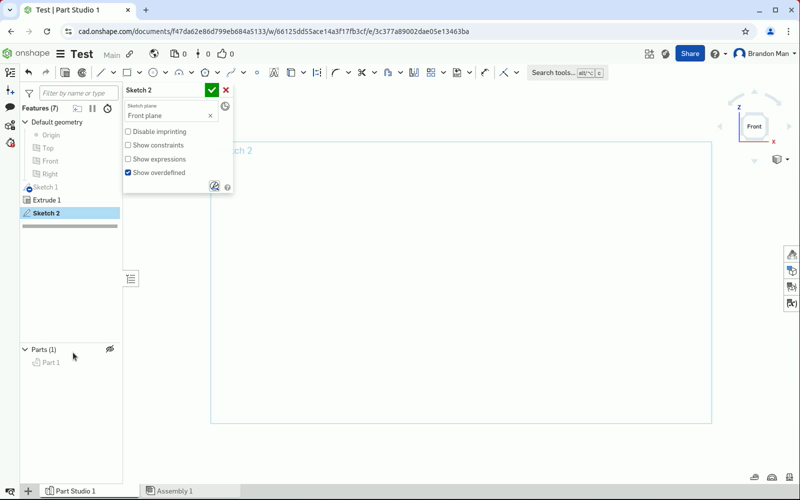
key_down(shift)
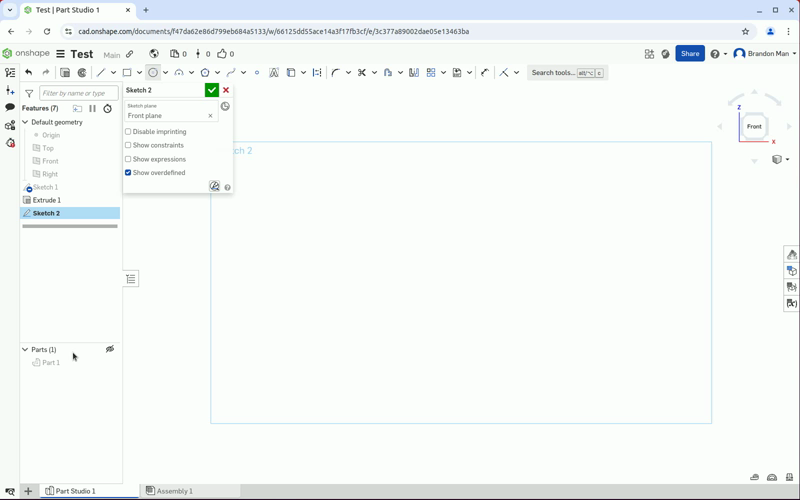
mouse_move(362, 262)
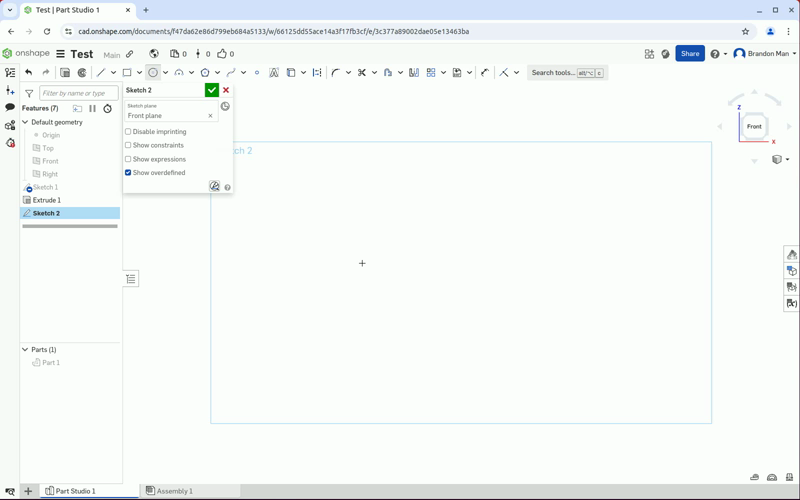
click(362, 262)
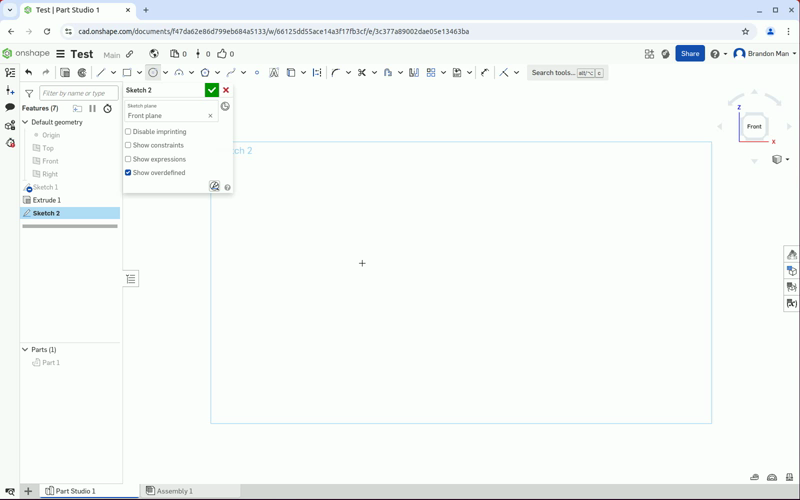
key_up(shift)
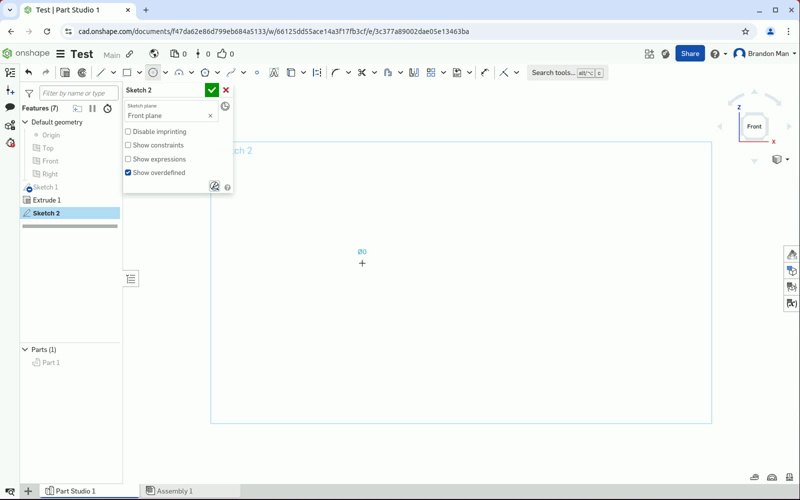
mouse_move(363, 262)
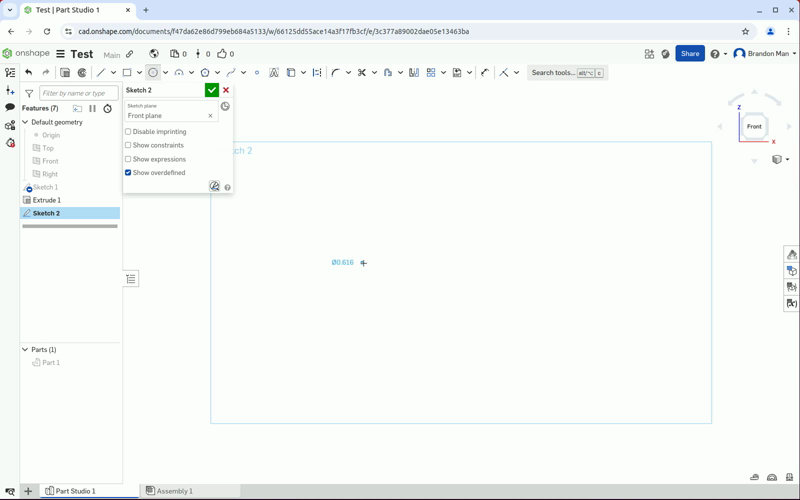
scroll(6)
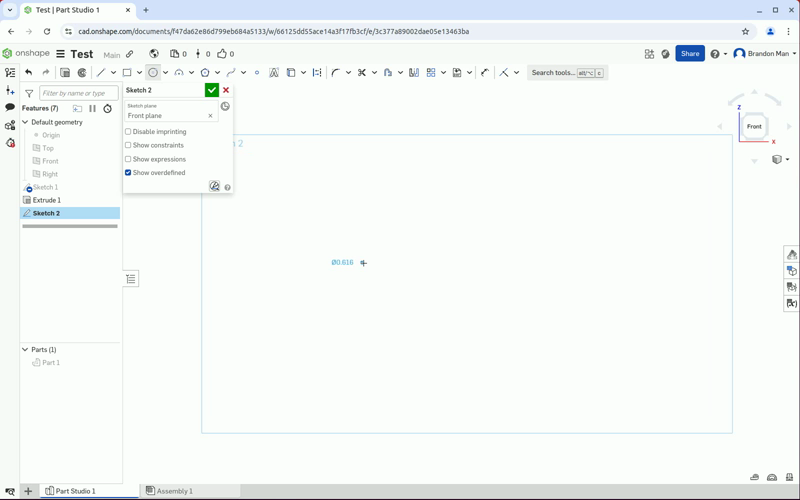
scroll(6)
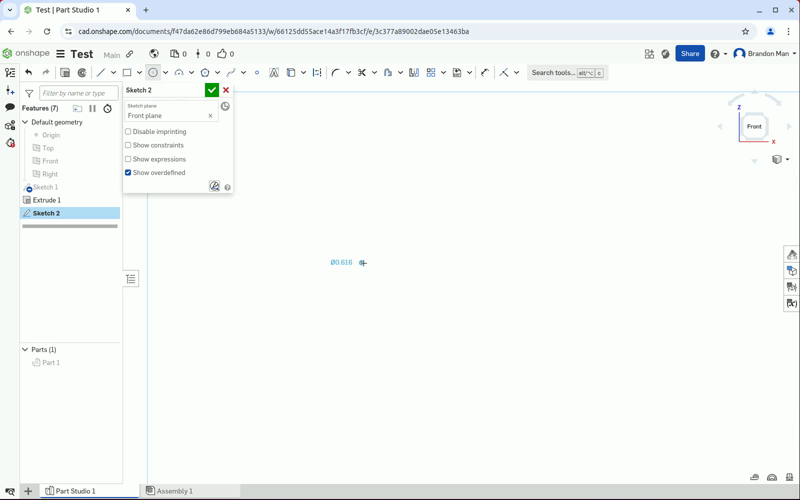
scroll(6)
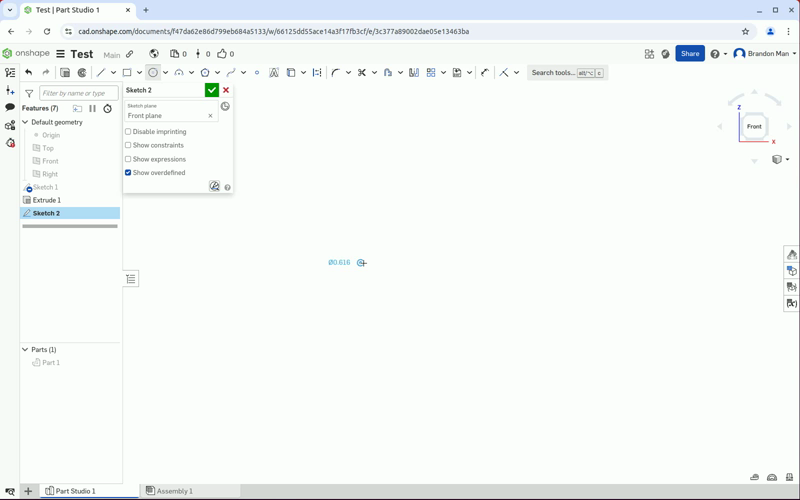
scroll(6)
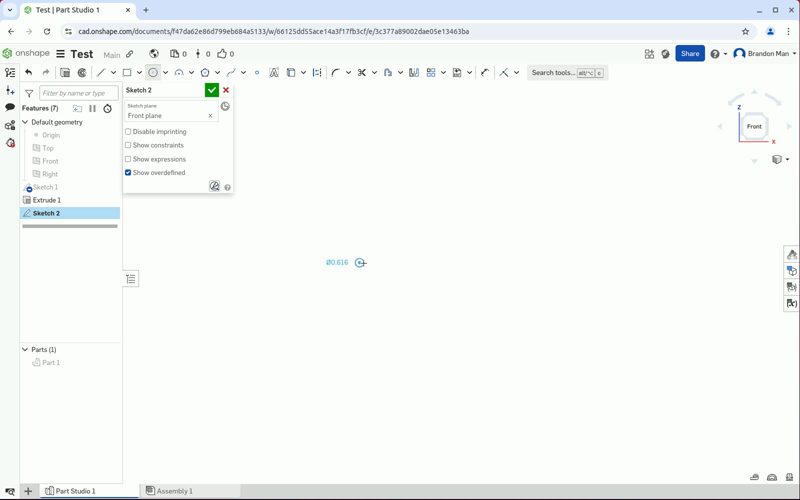
scroll(6)
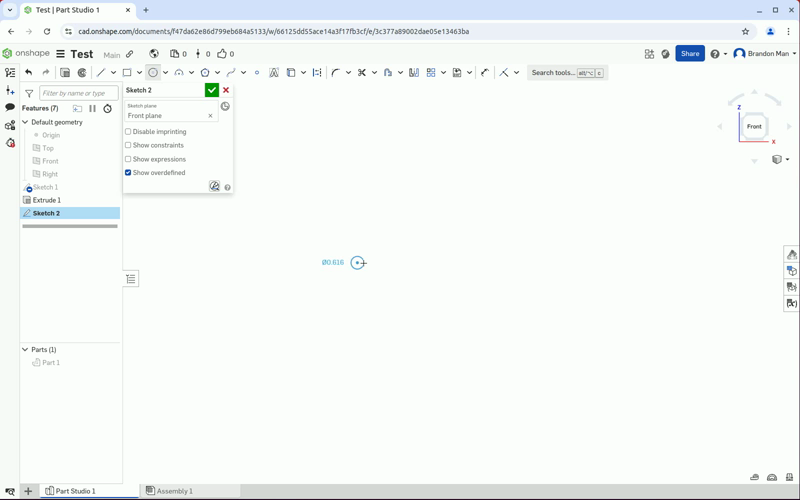
scroll(6)
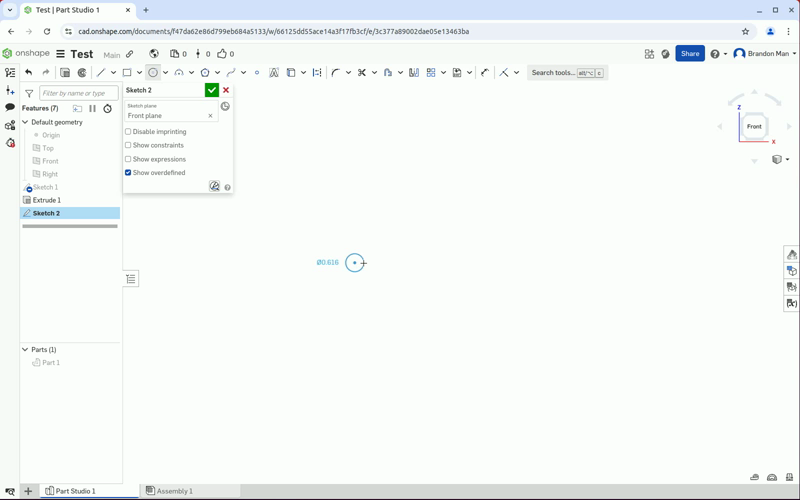
scroll(6)
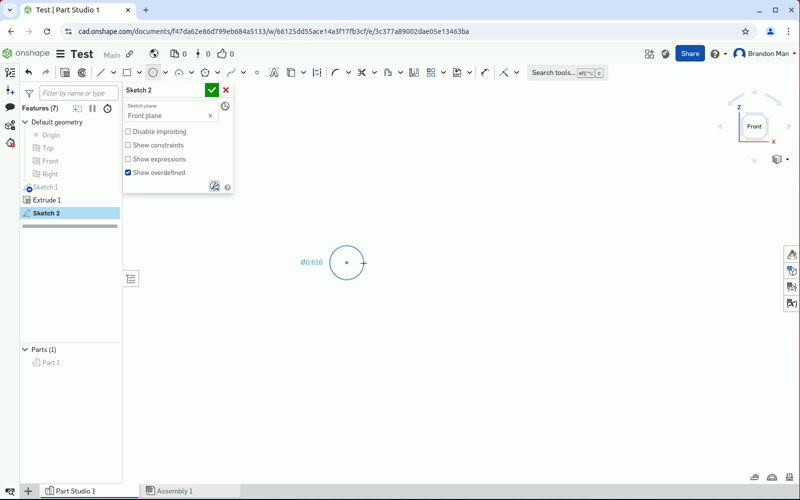
click(363, 262)
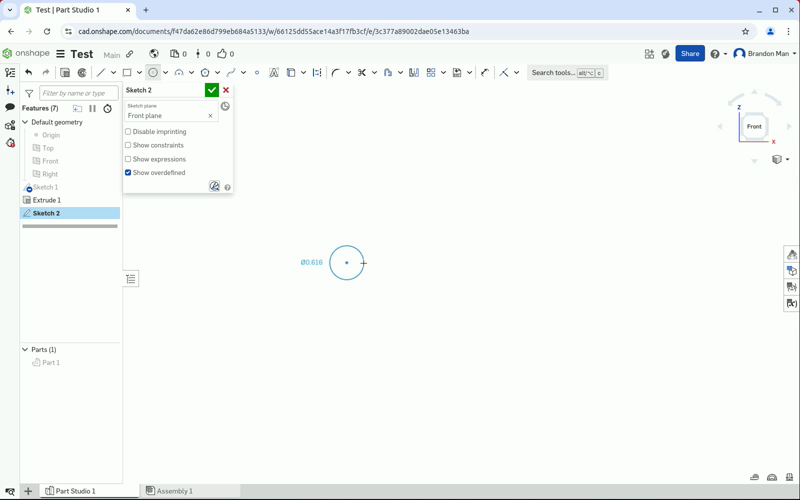
scroll(-6)
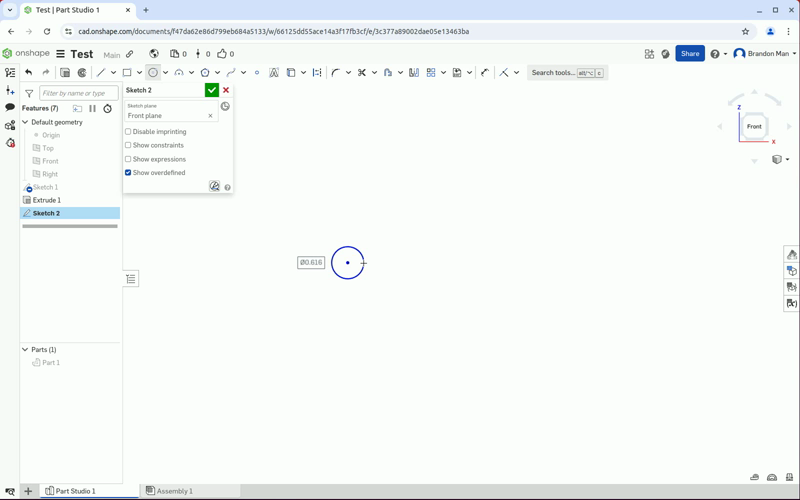
scroll(-6)
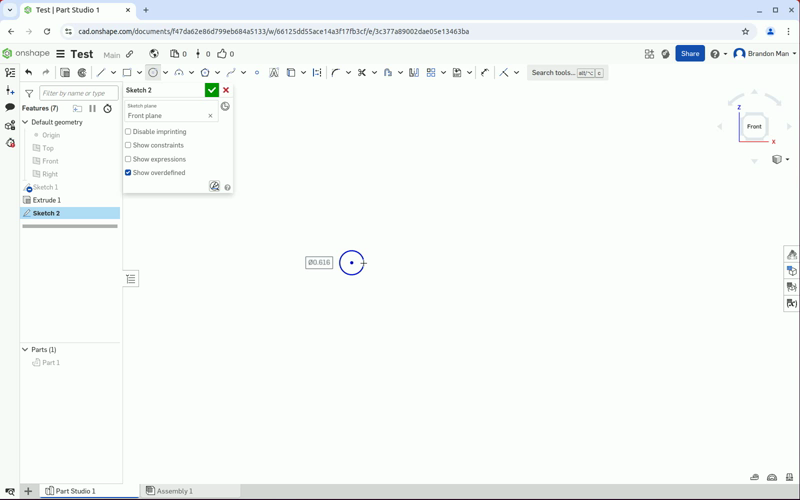
scroll(-6)
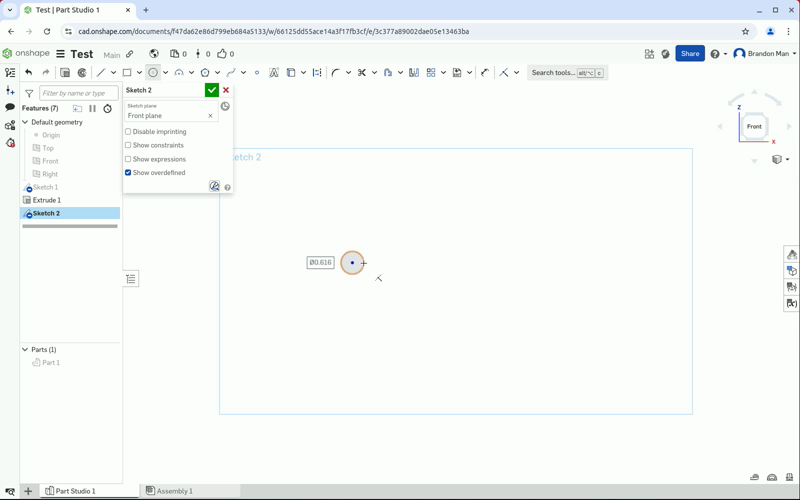
scroll(-6)
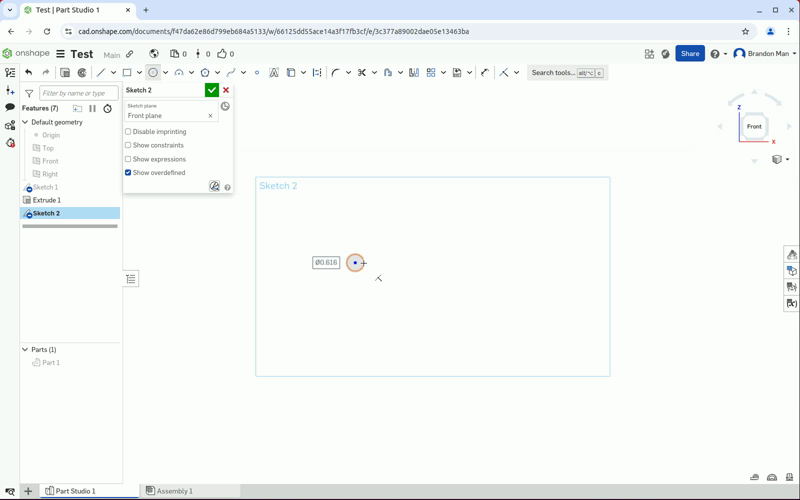
scroll(-6)
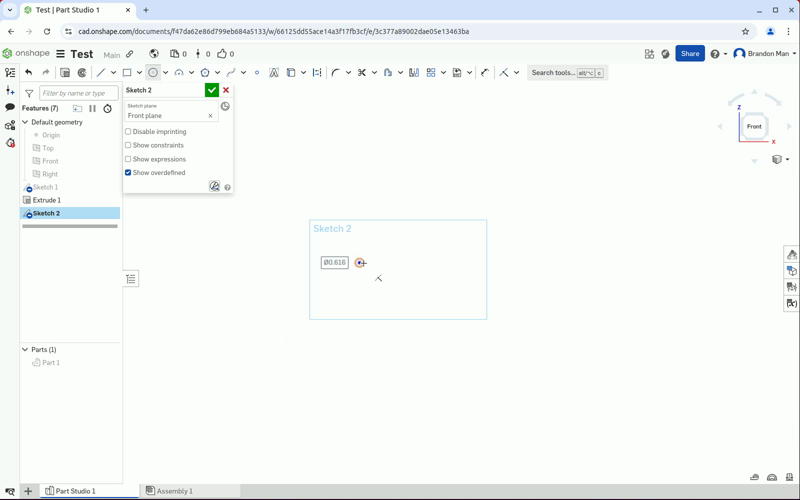
scroll(-6)
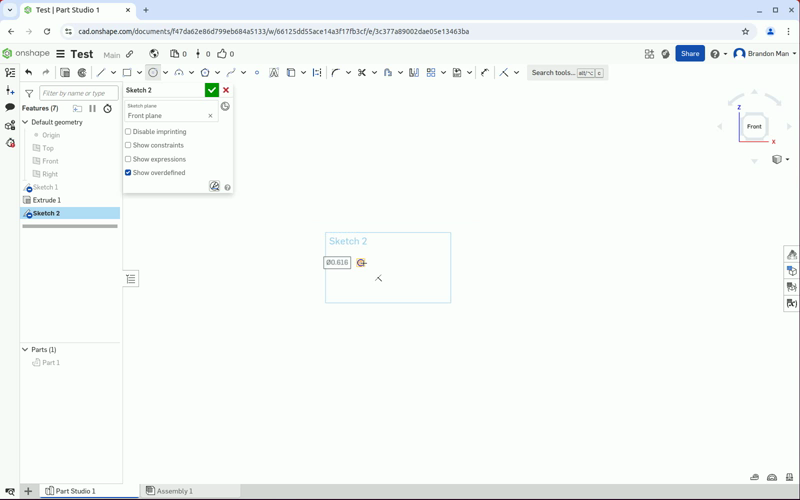
scroll(-6)
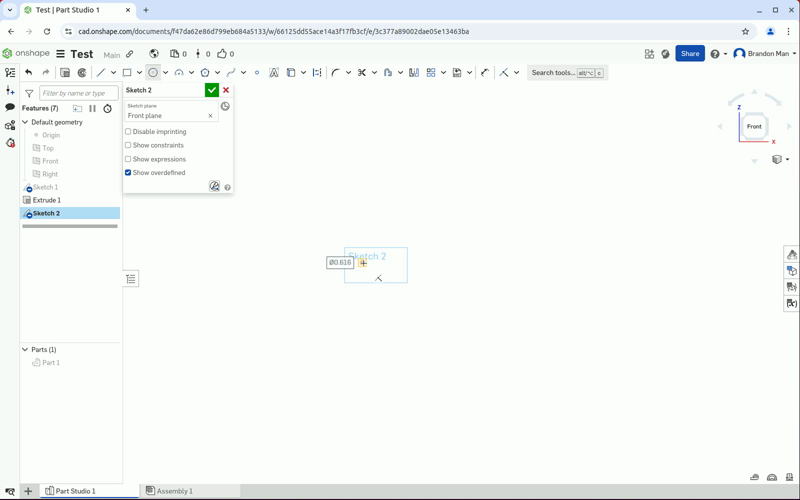
key(esc)
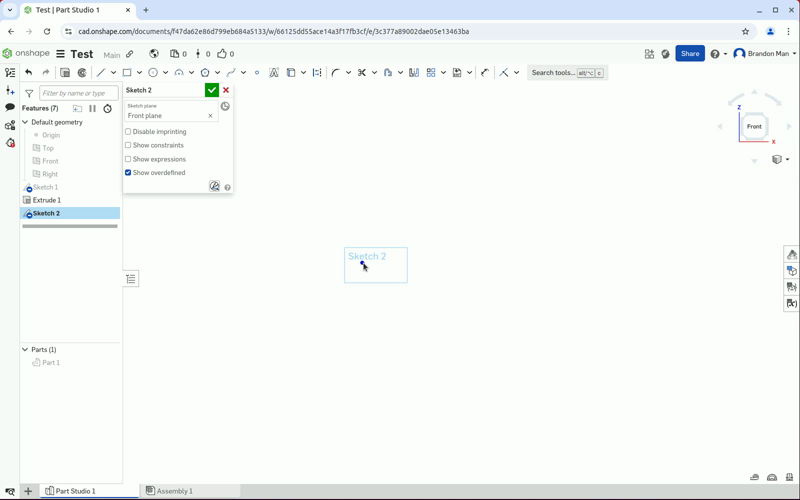
mouse_move(362, 262)
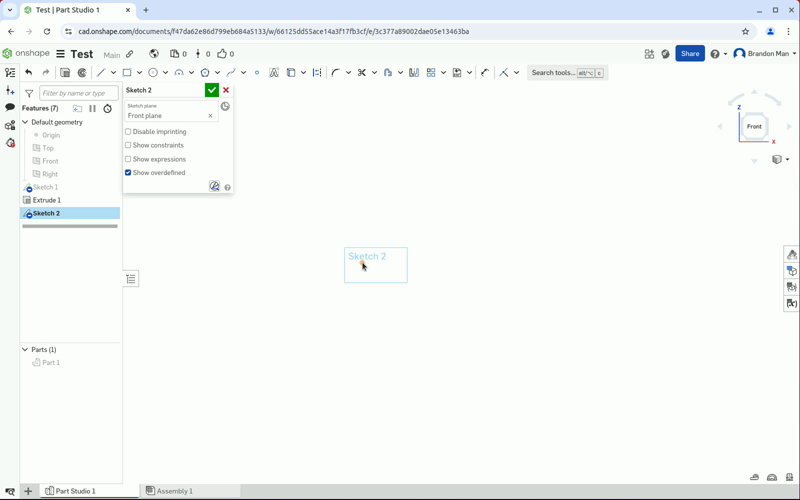
scroll(6)
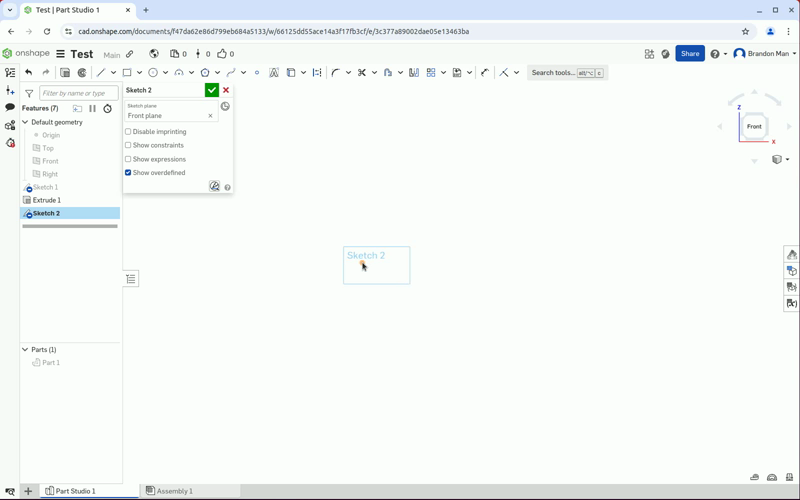
scroll(6)
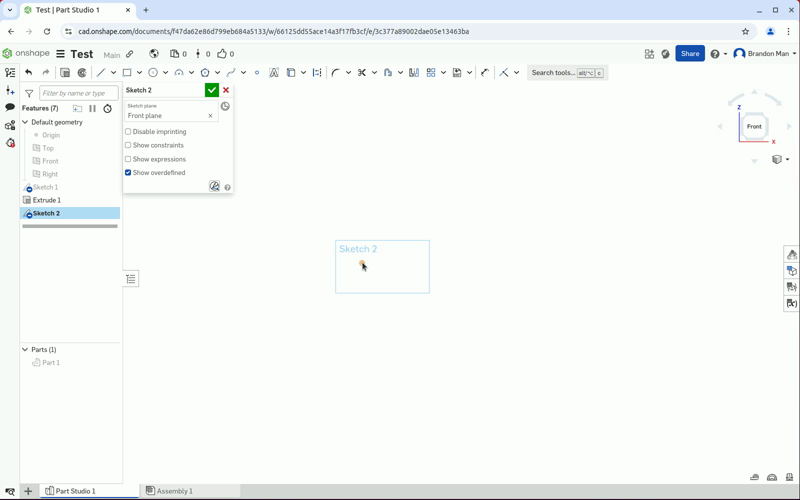
scroll(6)
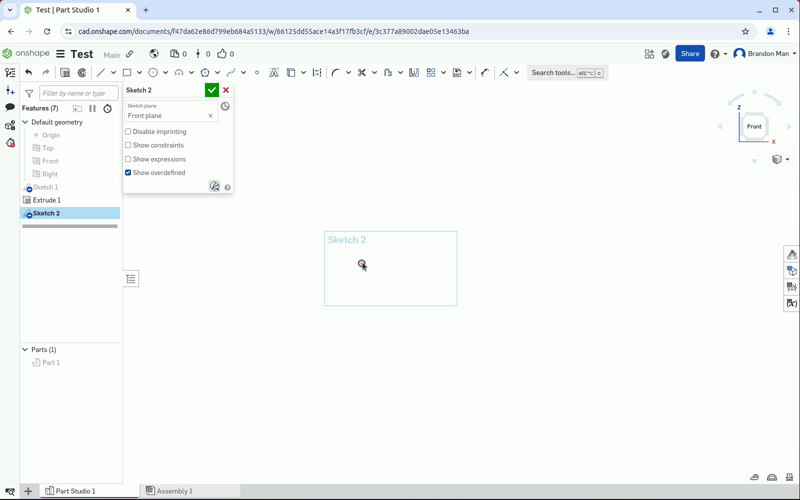
scroll(6)
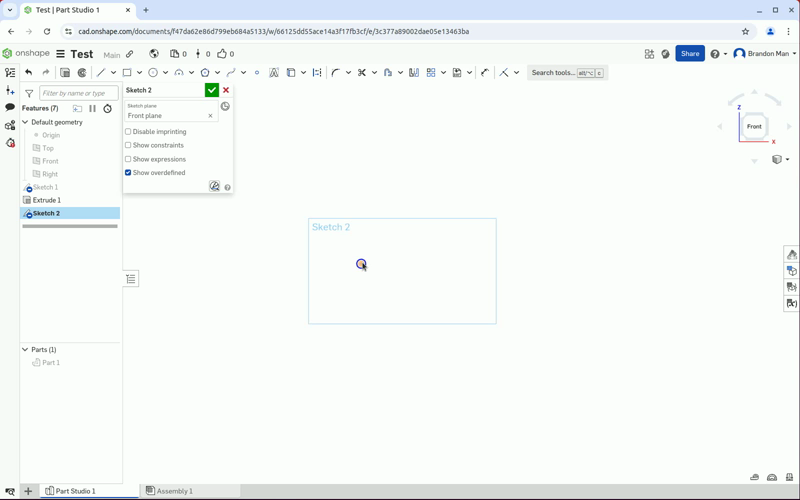
scroll(6)
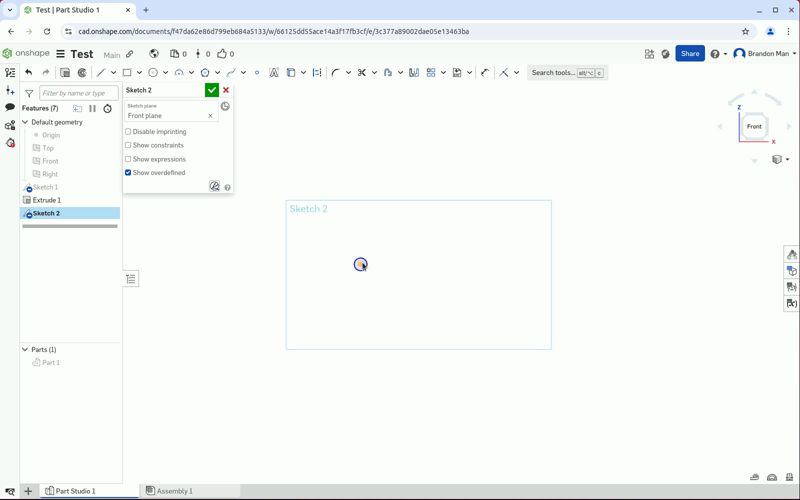
scroll(6)
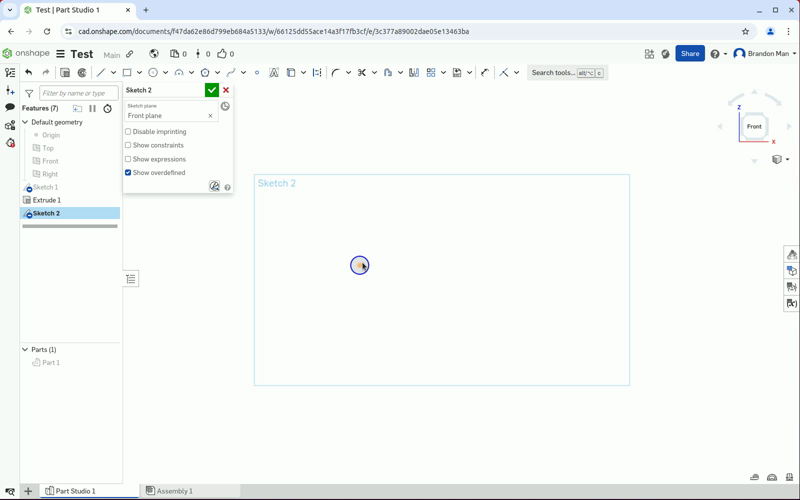
scroll(6)
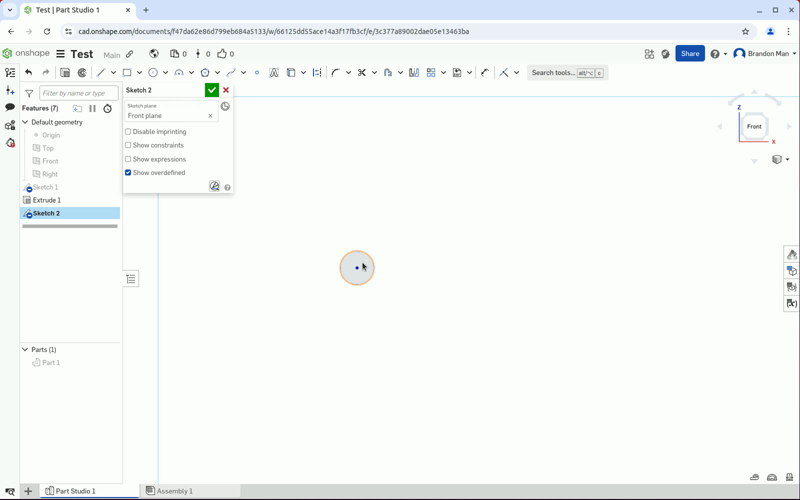
click(362, 262)
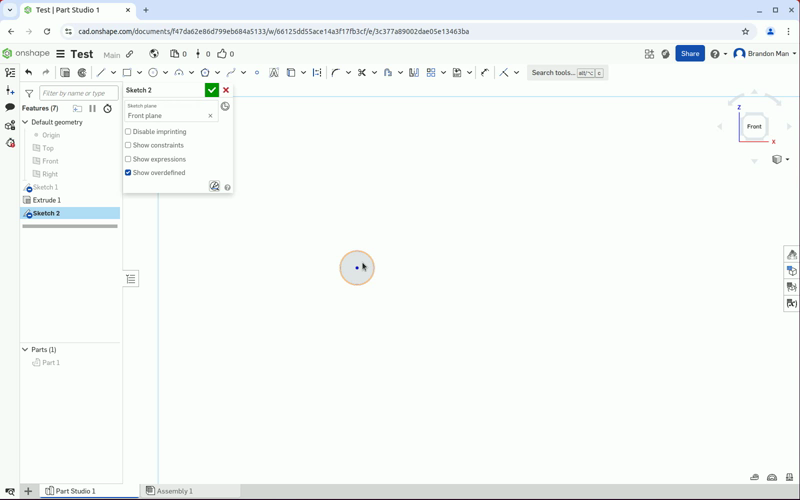
scroll(-6)
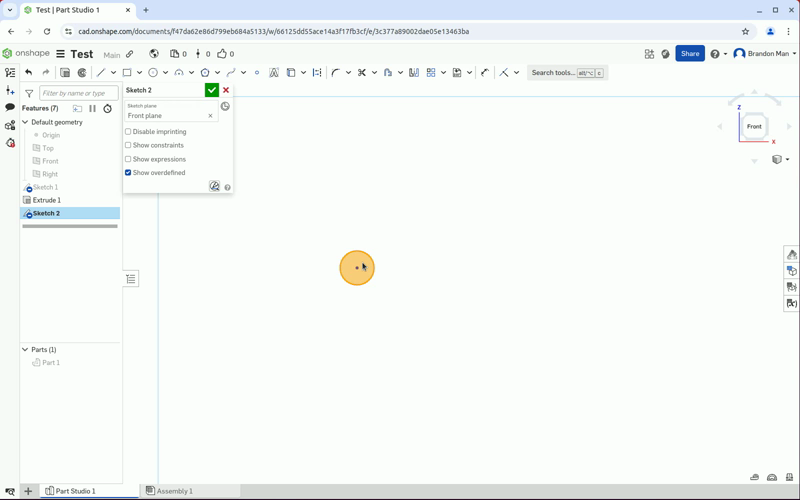
scroll(-6)
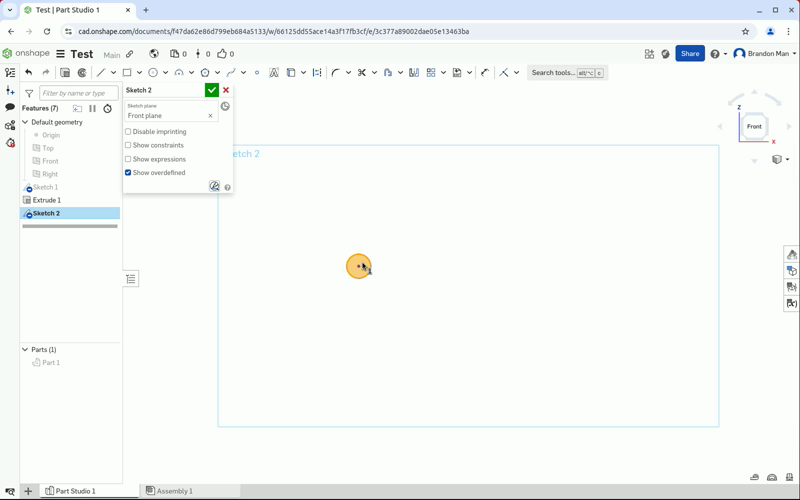
scroll(-6)
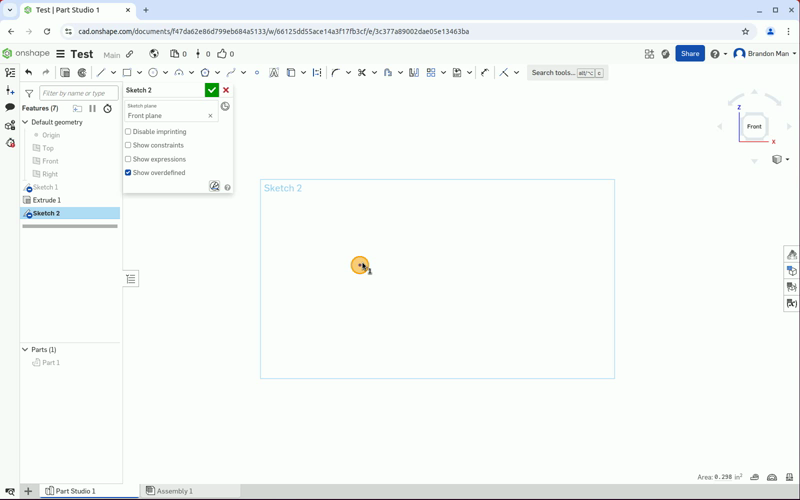
scroll(-6)
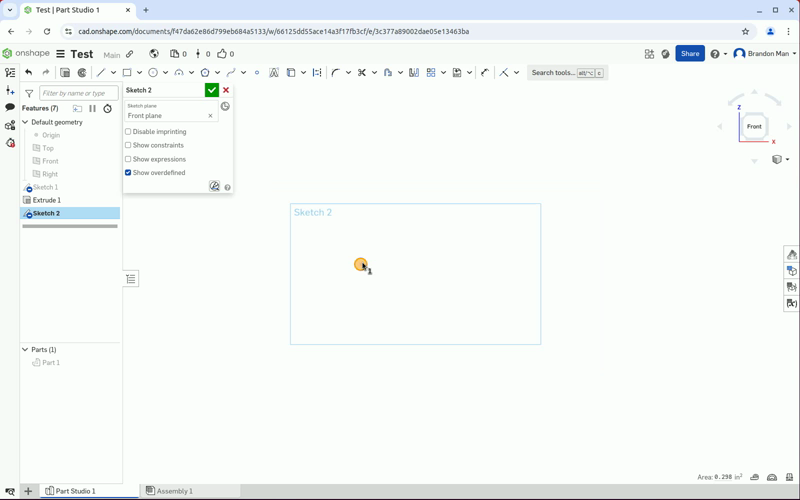
scroll(-6)
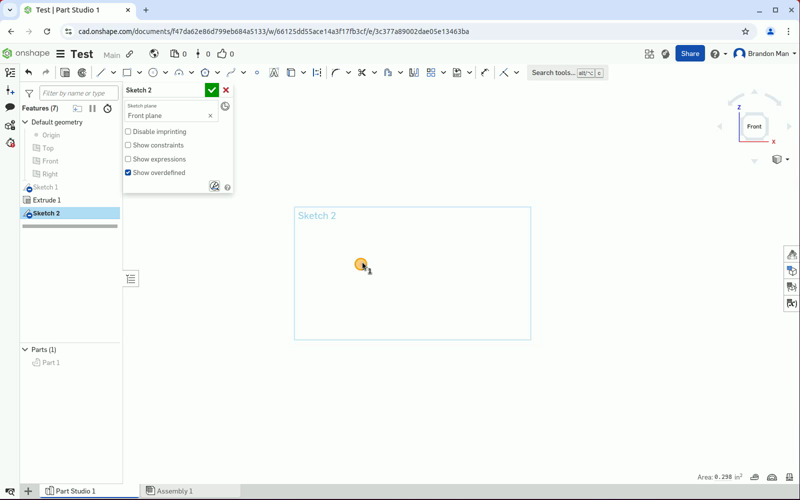
scroll(-6)
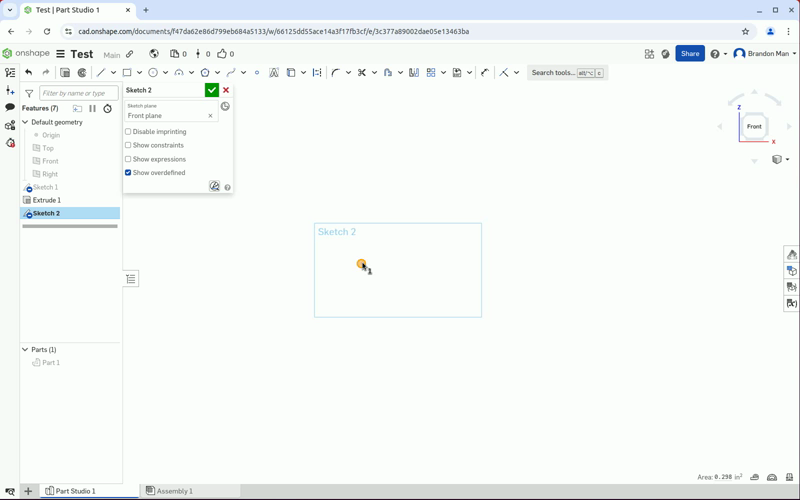
scroll(-6)
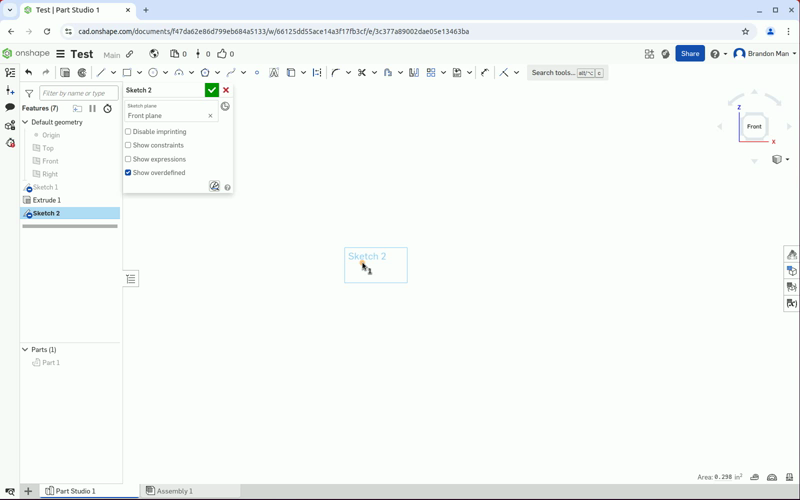
mouse_move(73, 352)
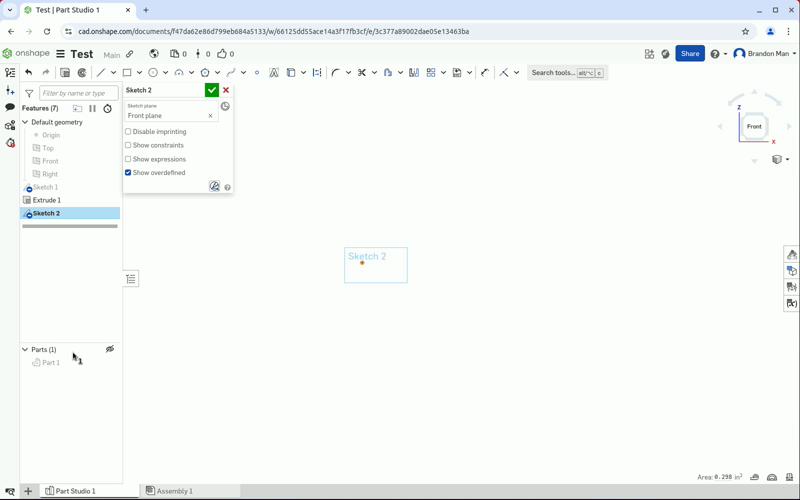
key(shift+y)
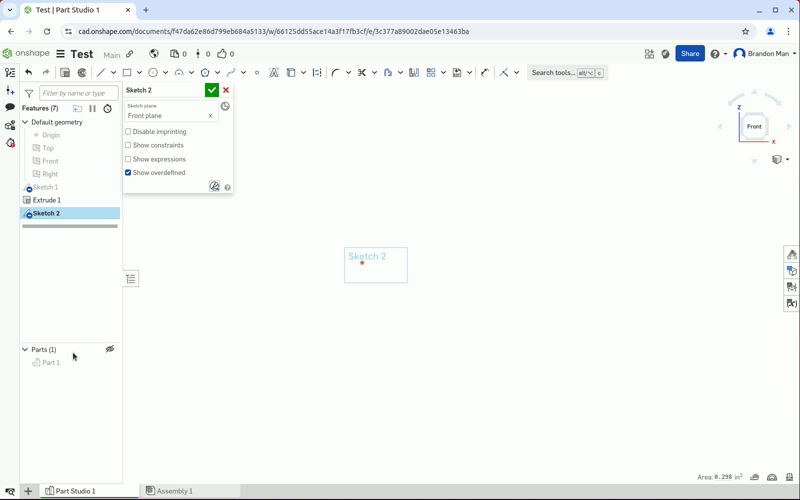
key(shift+e)
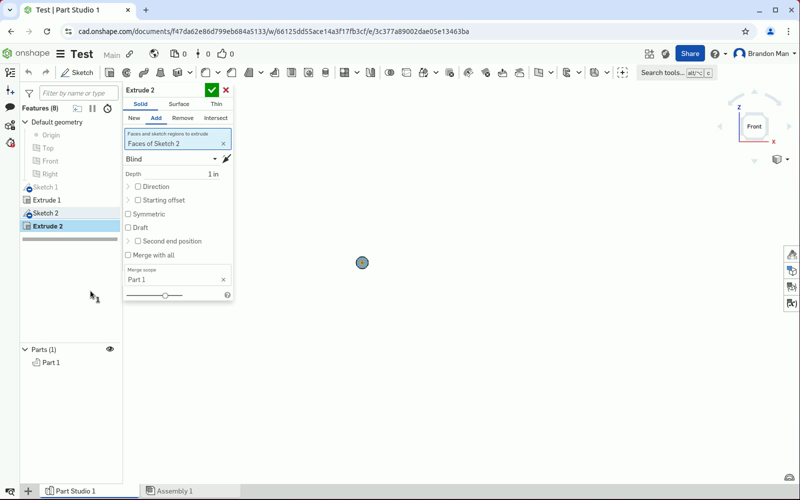
mouse_move(143, 106)
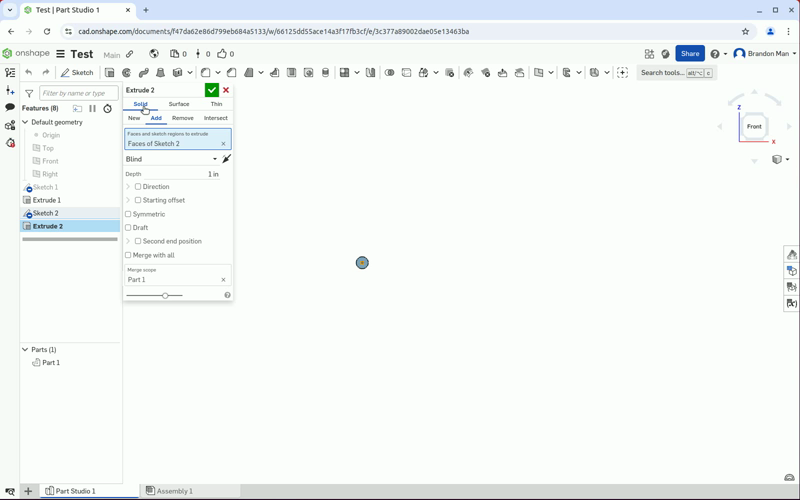
click(143, 106)
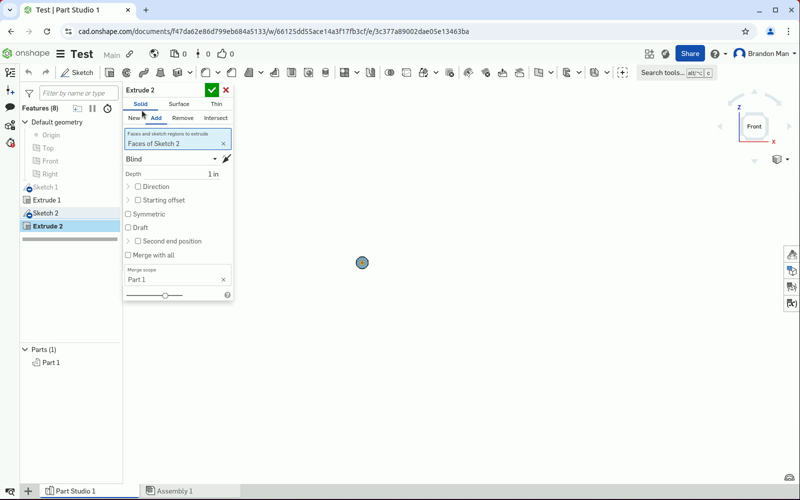
mouse_move(137, 120)
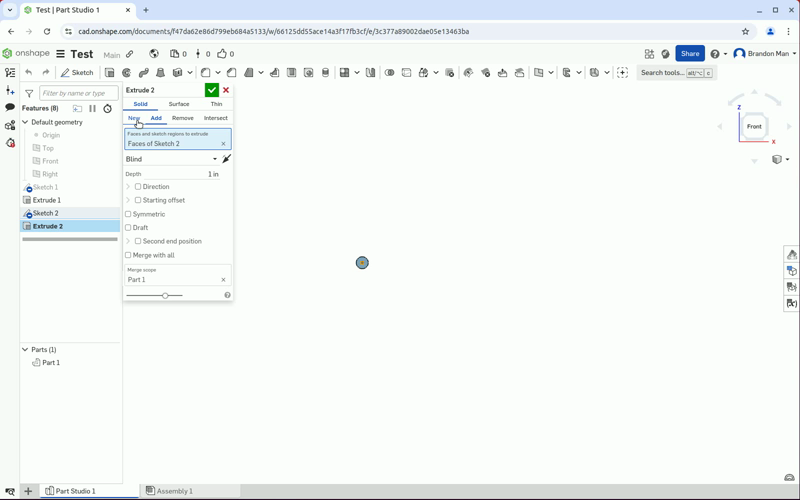
click(137, 120)
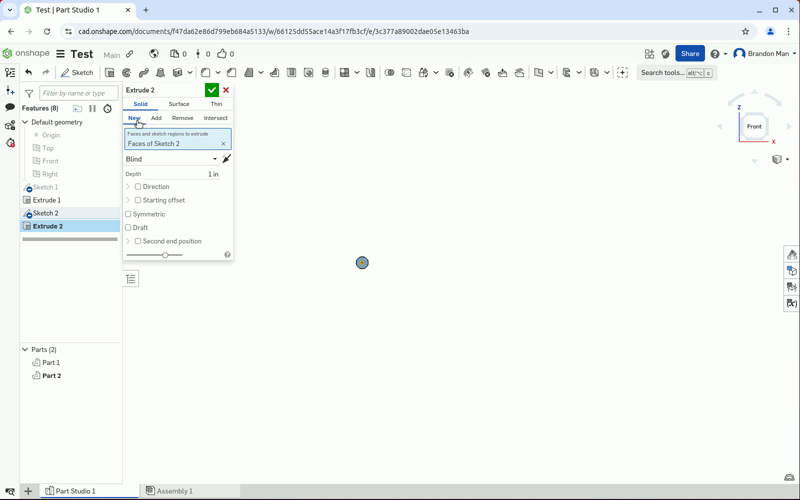
key(tab, 4)
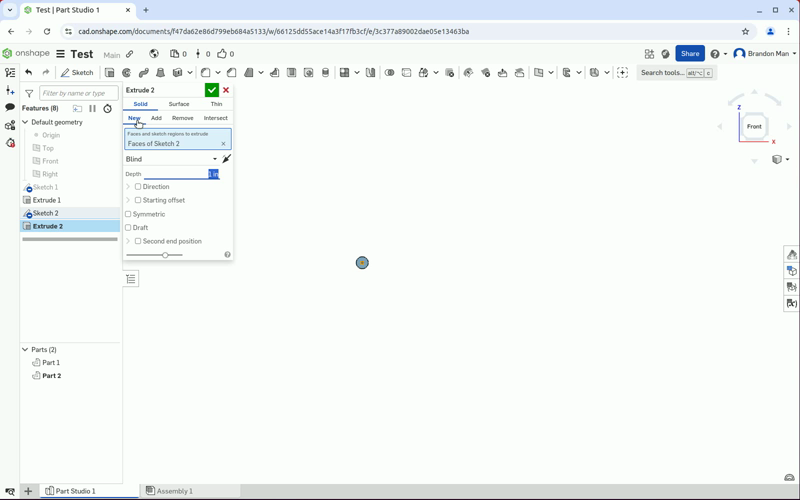
text(-0.241)
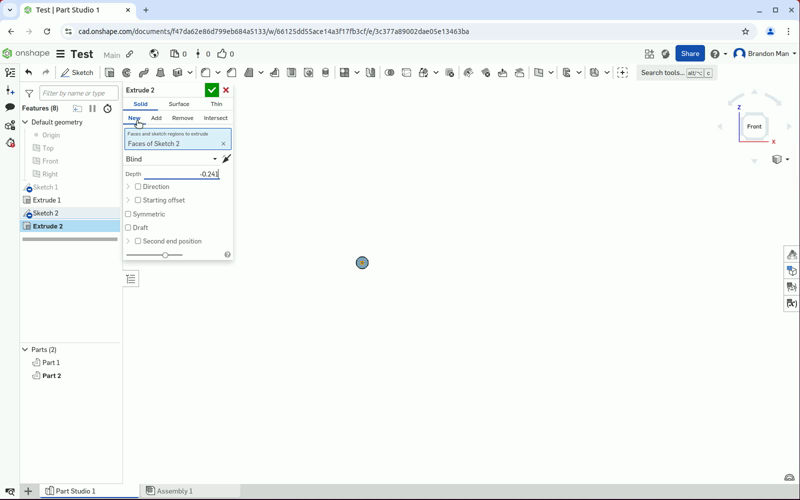
key(enter)
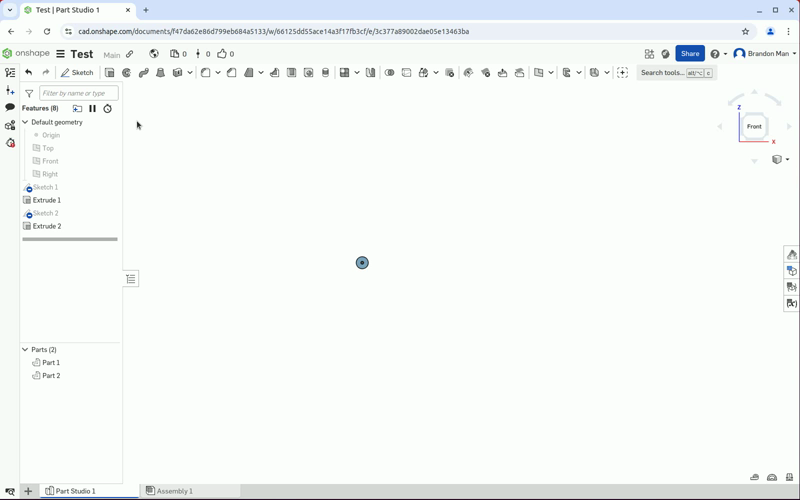
key(shift+h)
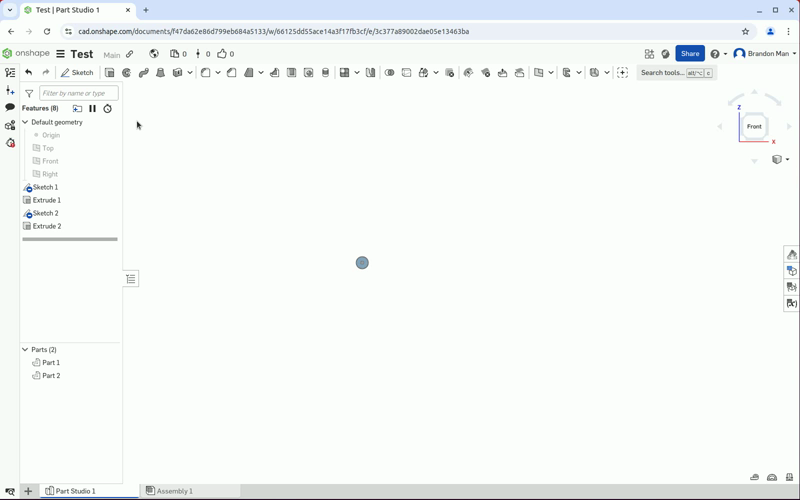
key(shift+h)
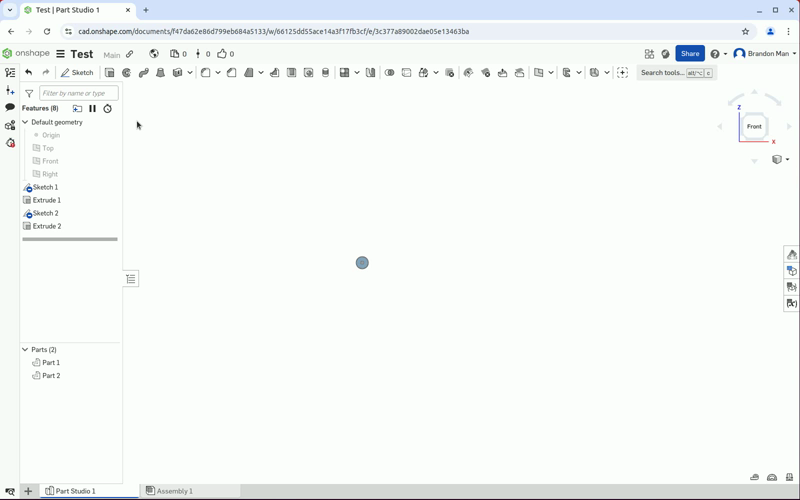
key(shift+7)
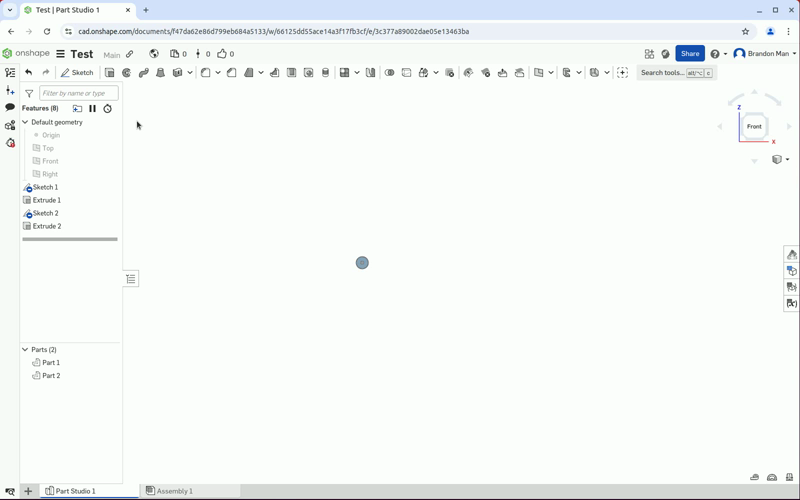
key(left, 2)
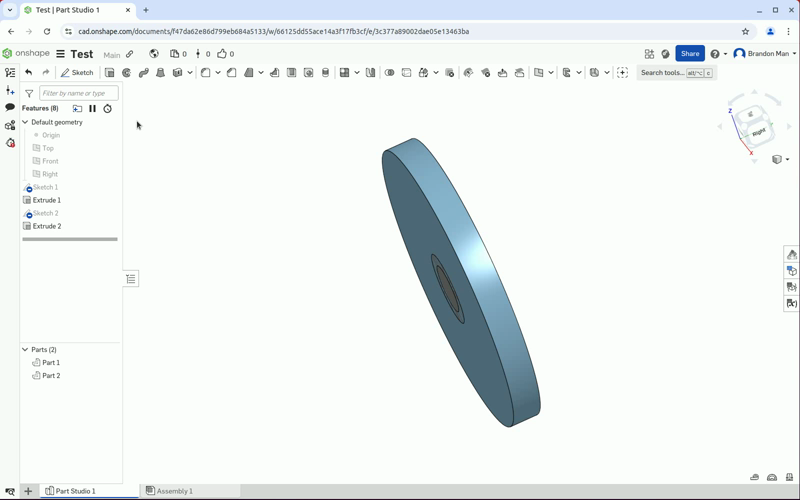
key(down, 2)
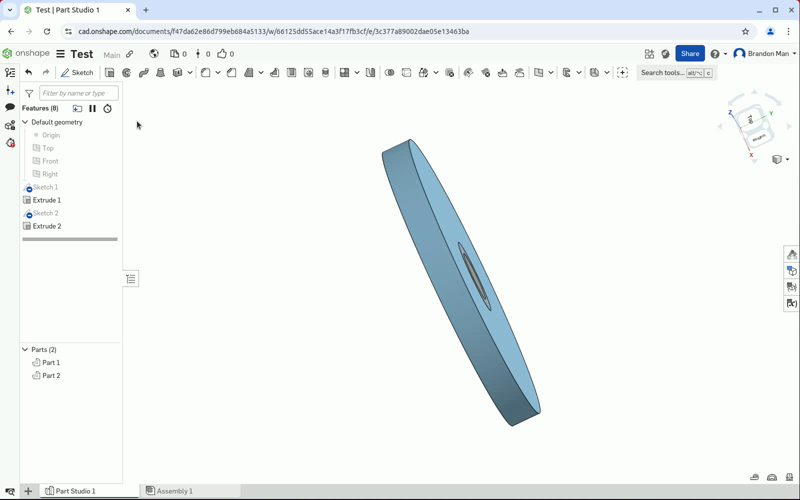
key(up, 2)
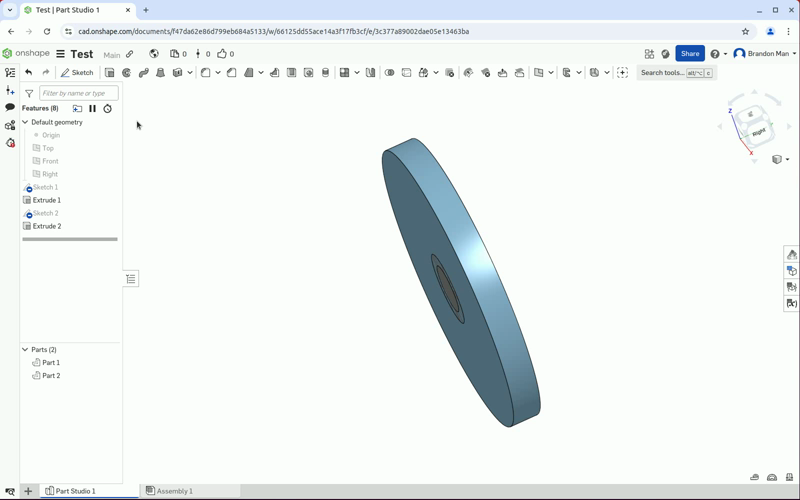
key(right, 2)
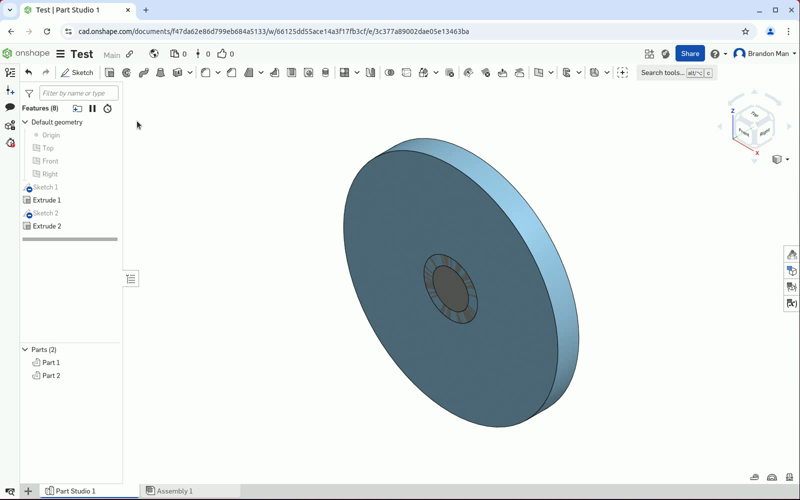
mouse_move(73, 189)
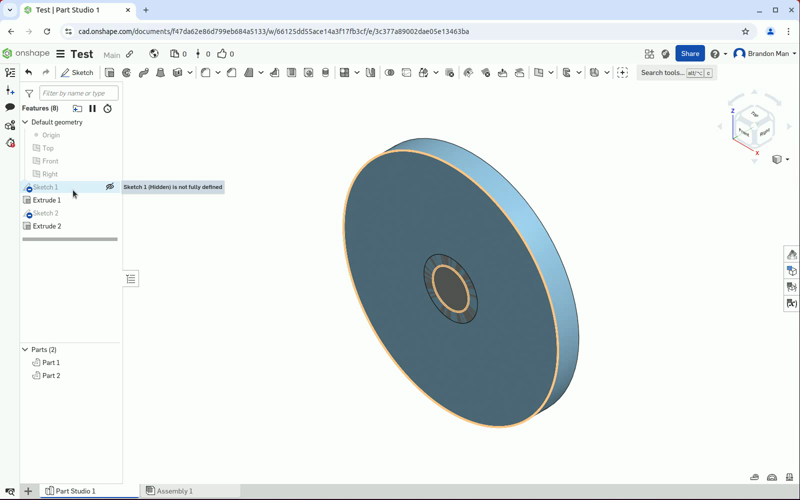
click(73, 189)